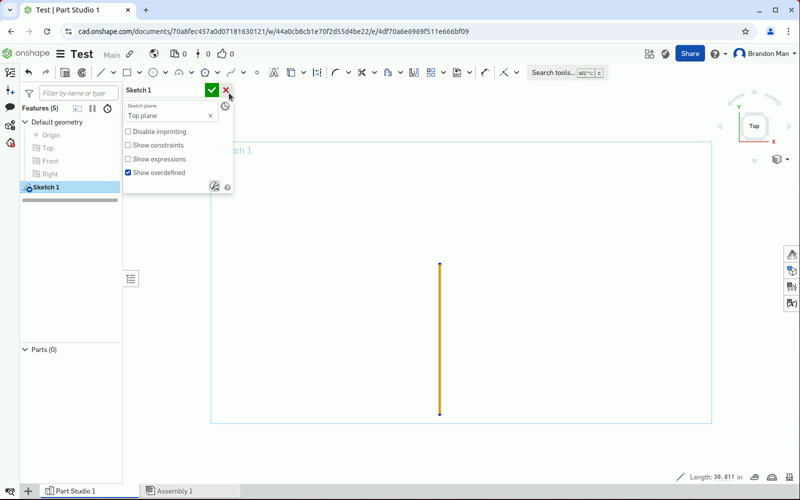
key(shift+h)
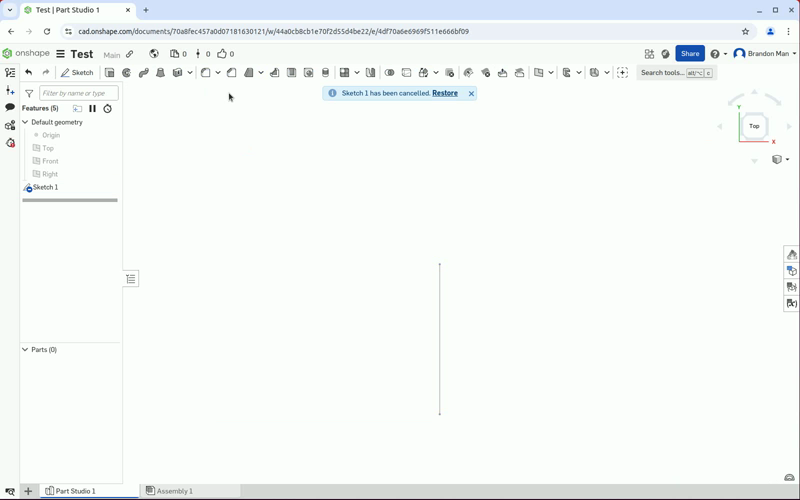
key(shift+s)
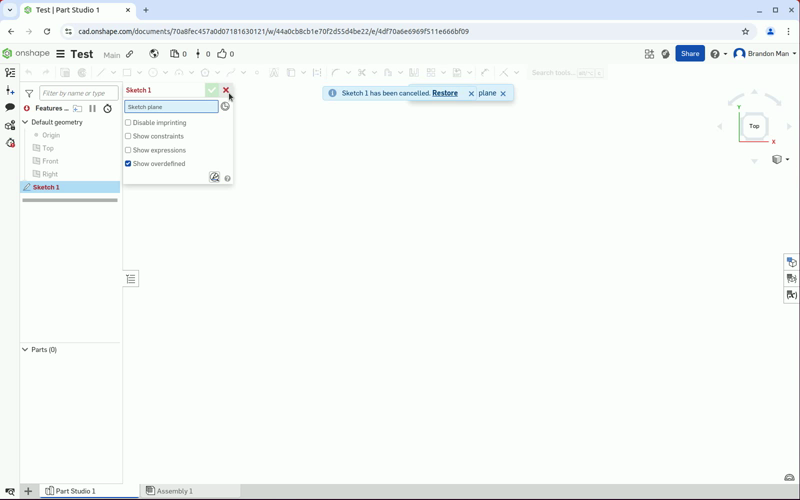
mouse_move(73, 150)
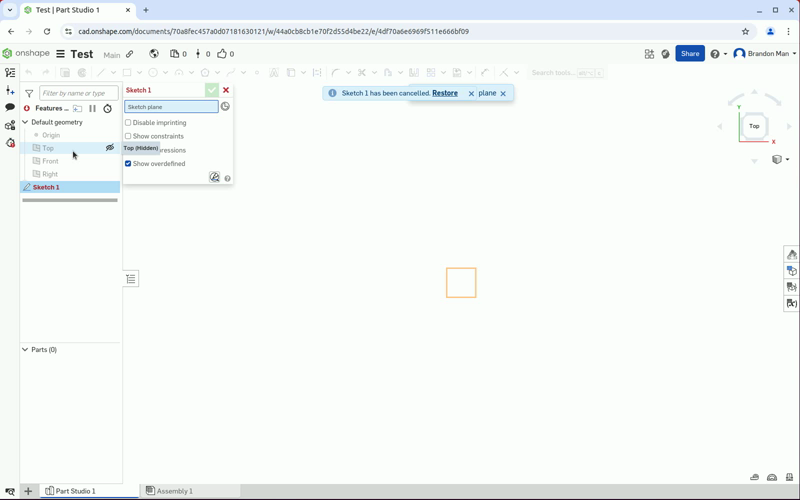
click(73, 150)
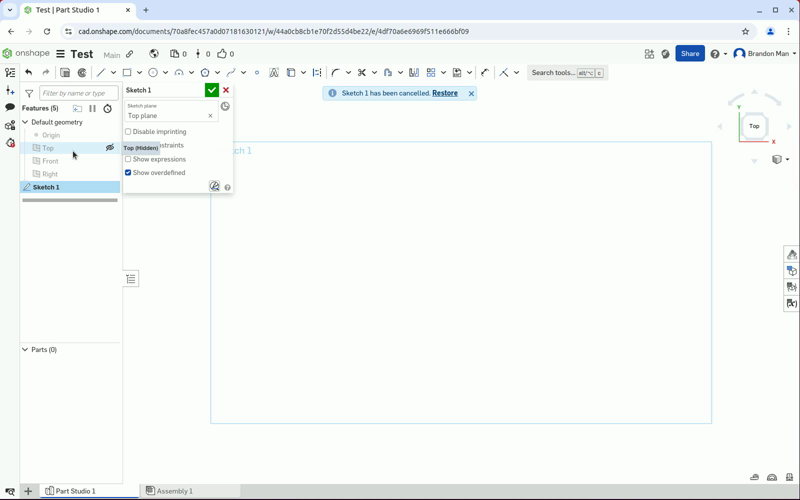
mouse_move(73, 352)
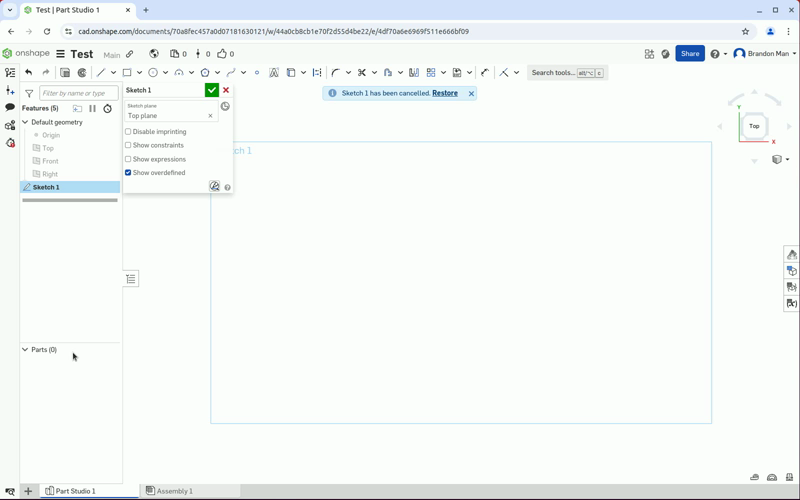
key(y)
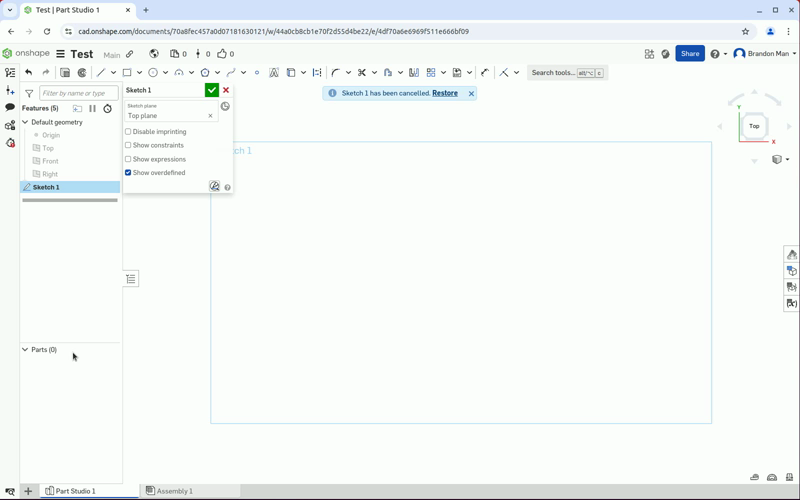
key(l)
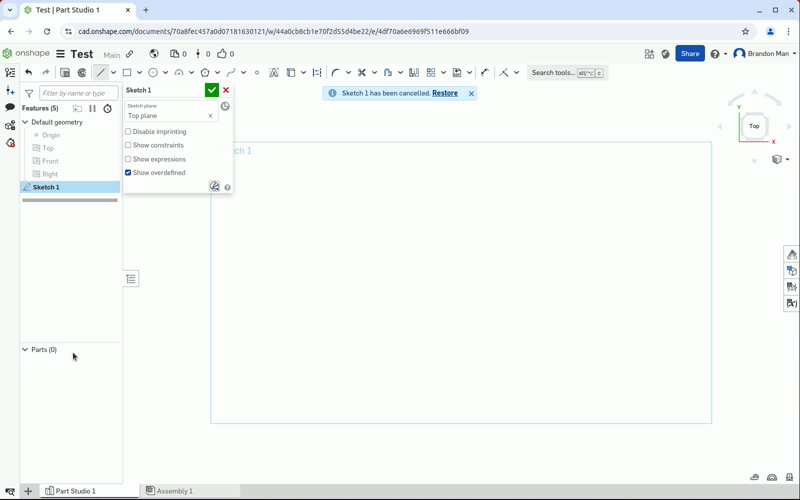
key_down(shift)
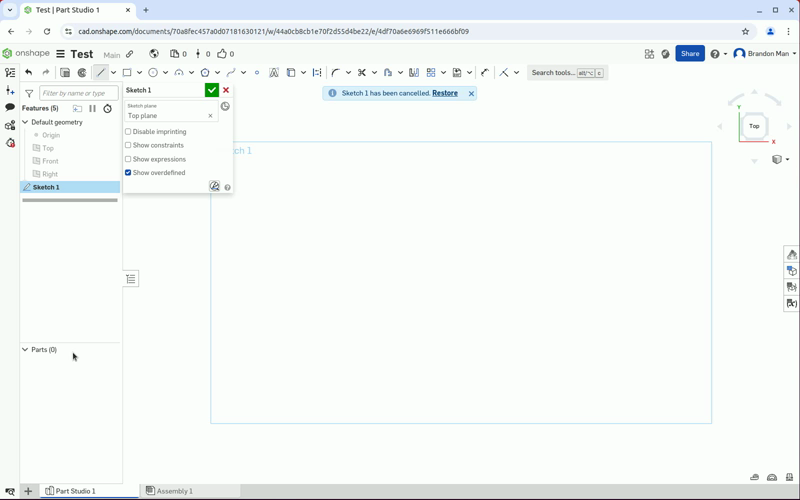
mouse_move(389, 324)
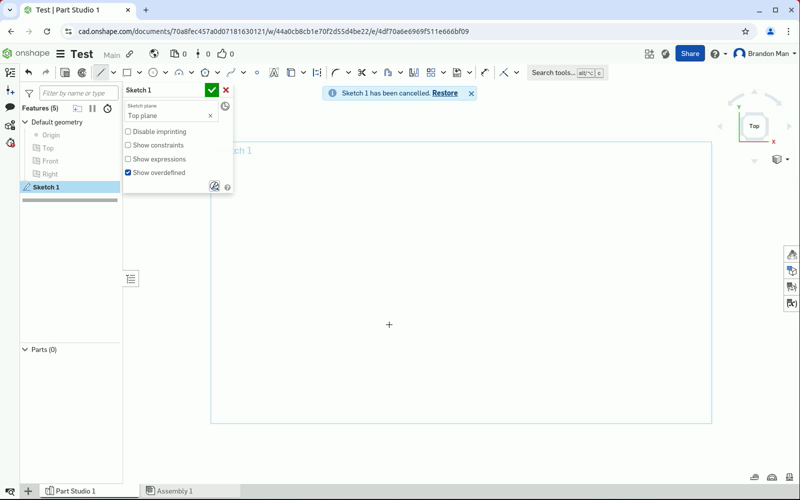
click(389, 324)
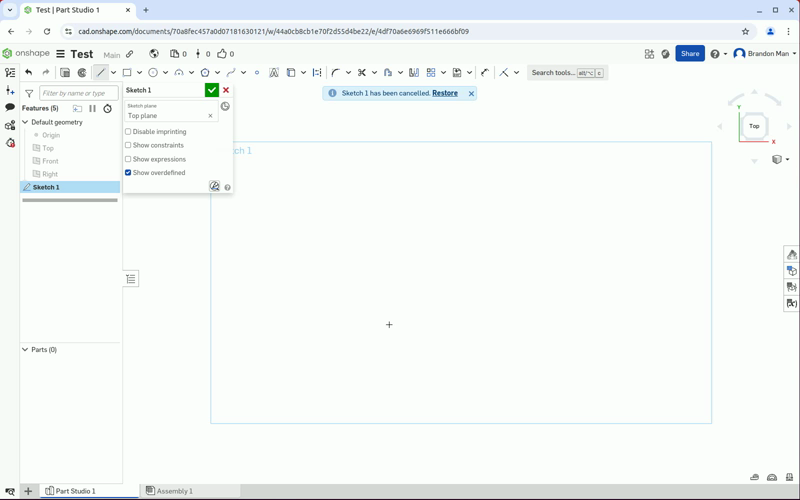
key_up(shift)
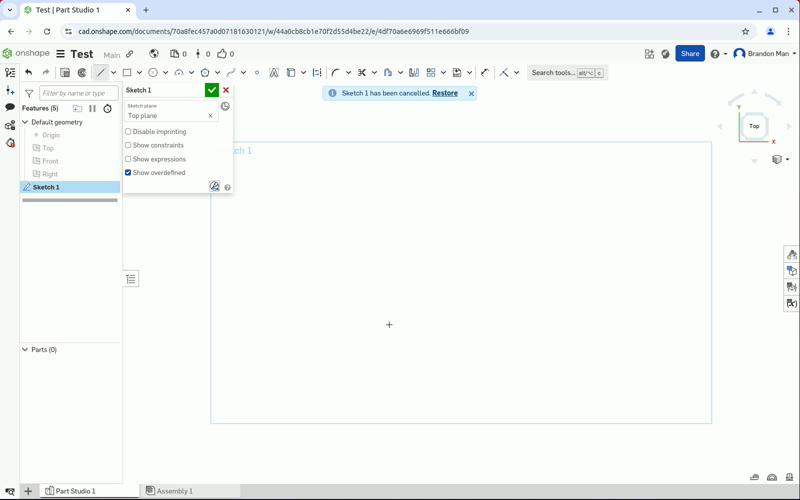
key_down(shift)
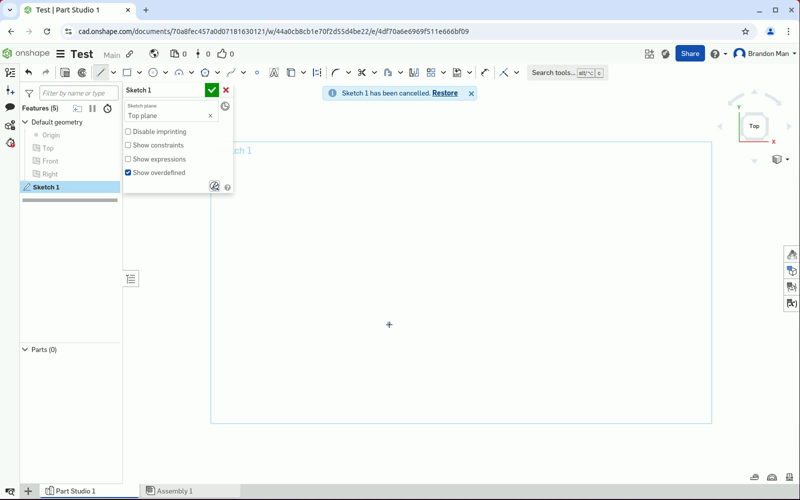
mouse_move(531, 324)
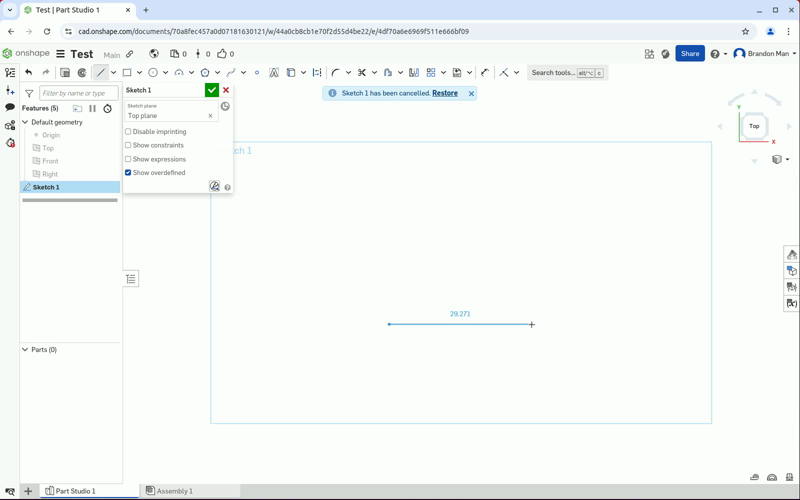
click(531, 324)
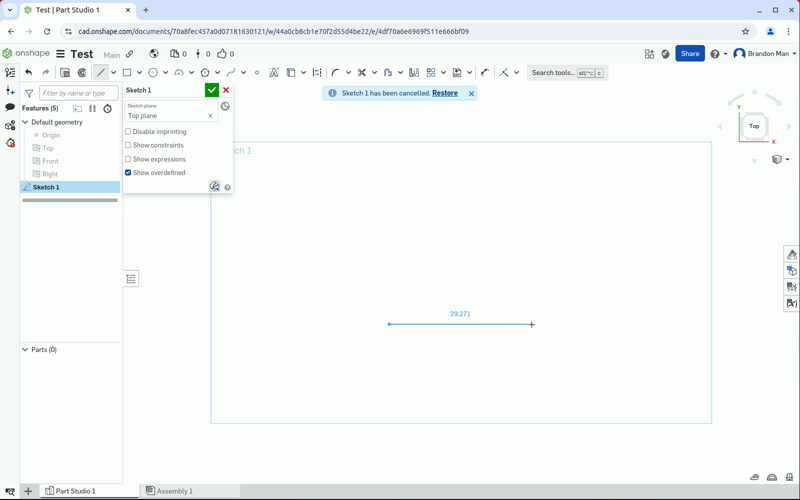
key_up(shift)
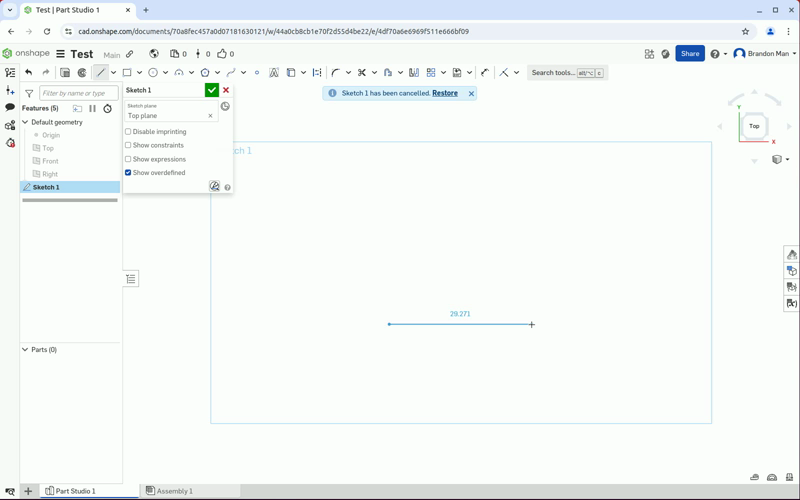
key(esc)
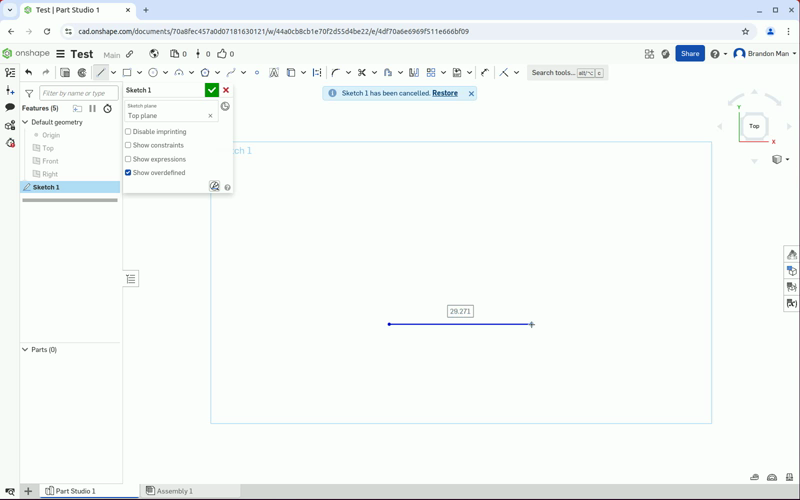
key(a)
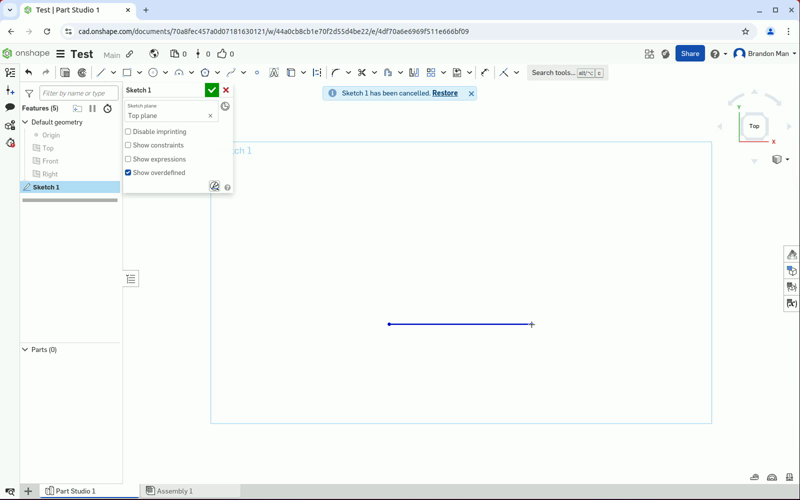
mouse_move(531, 324)
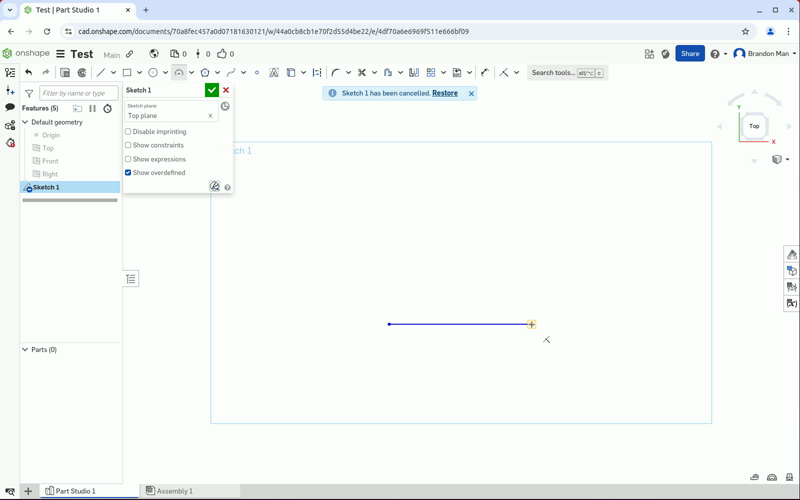
click(531, 324)
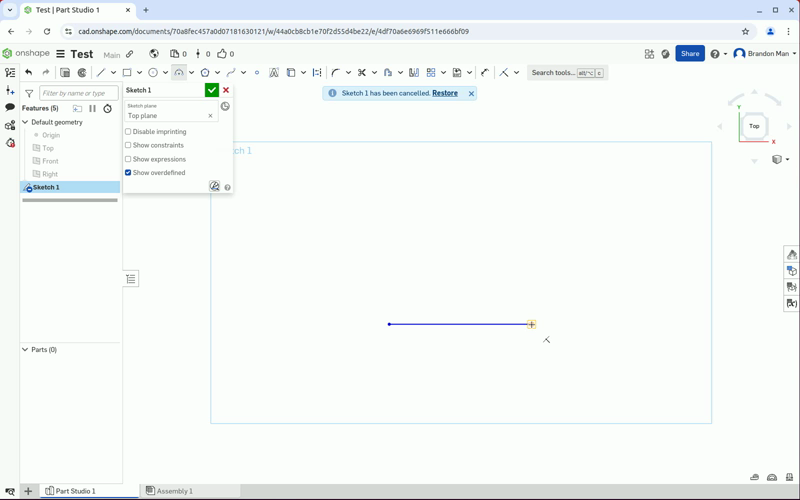
key_down(shift)
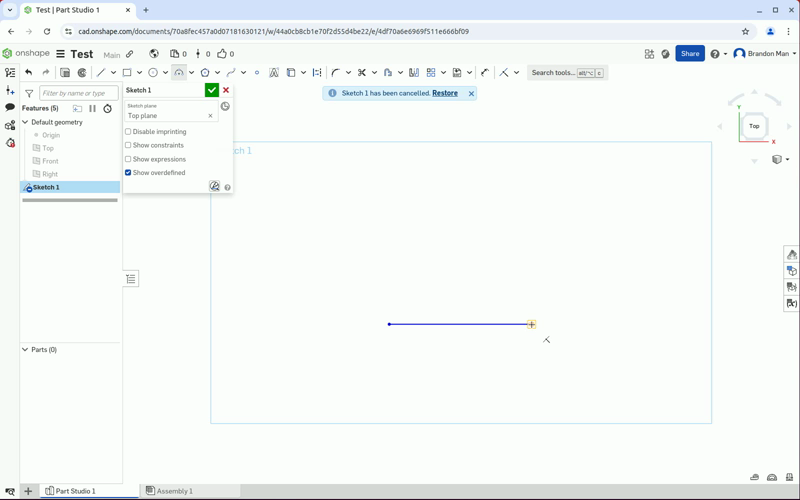
mouse_move(531, 242)
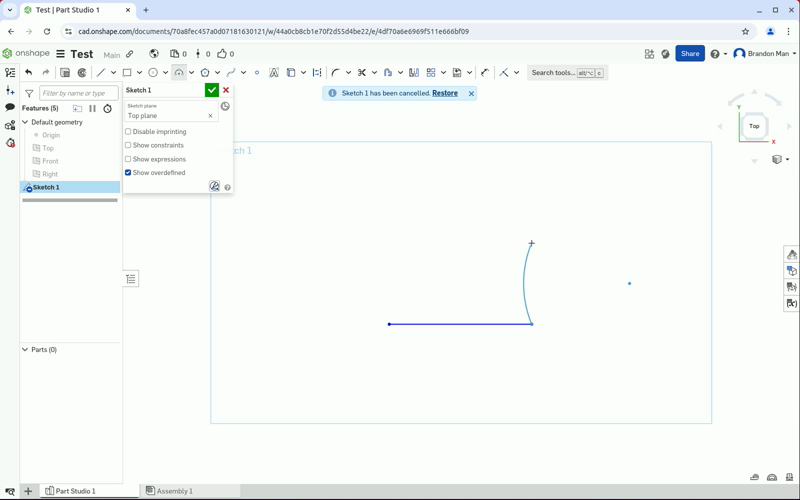
click(531, 242)
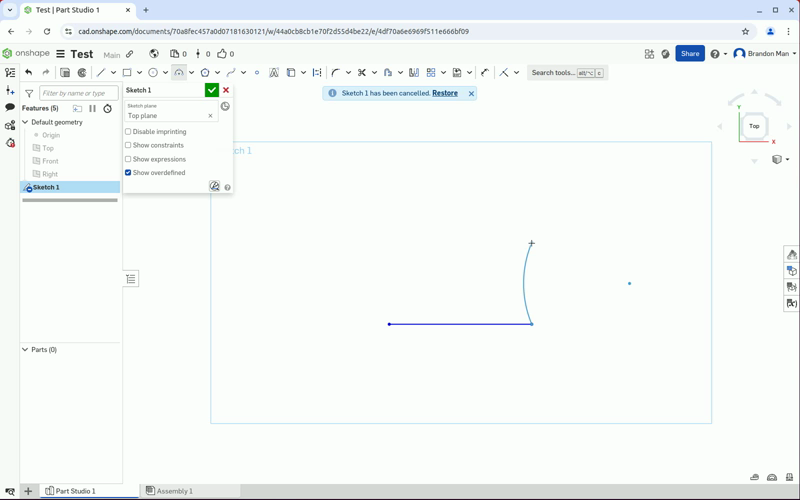
mouse_move(572, 283)
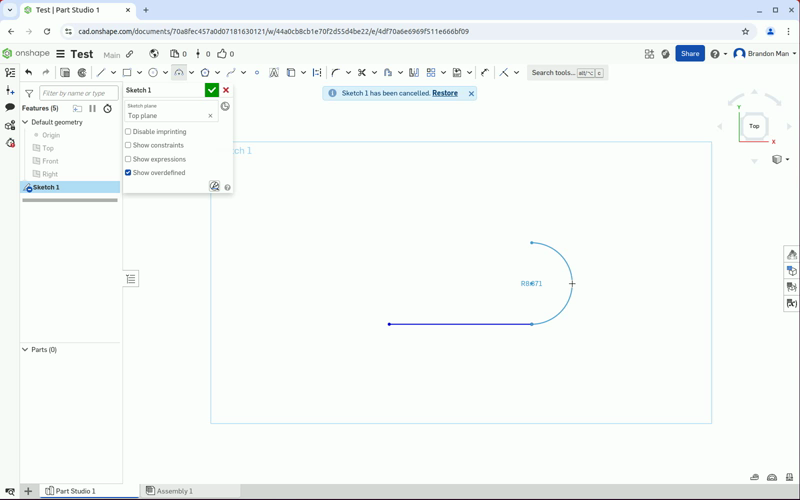
click(572, 283)
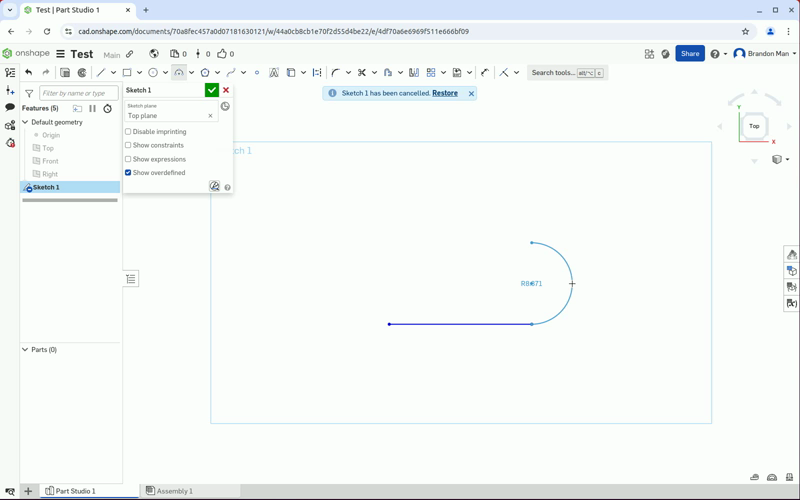
key_up(shift)
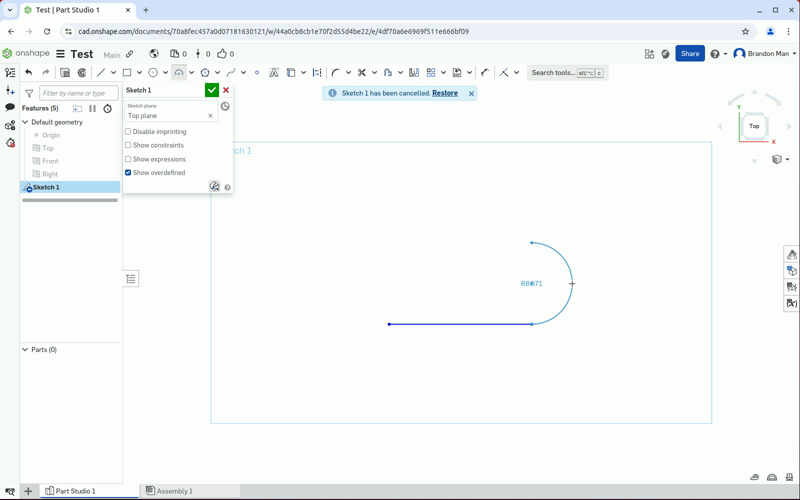
key(esc)
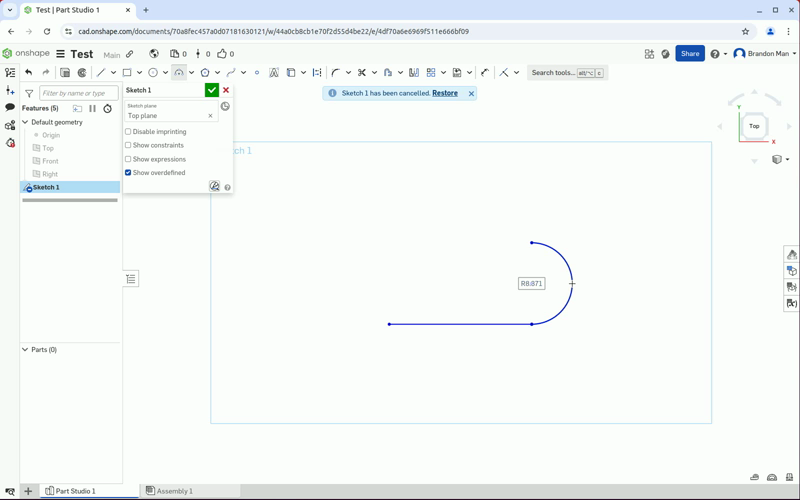
key(l)
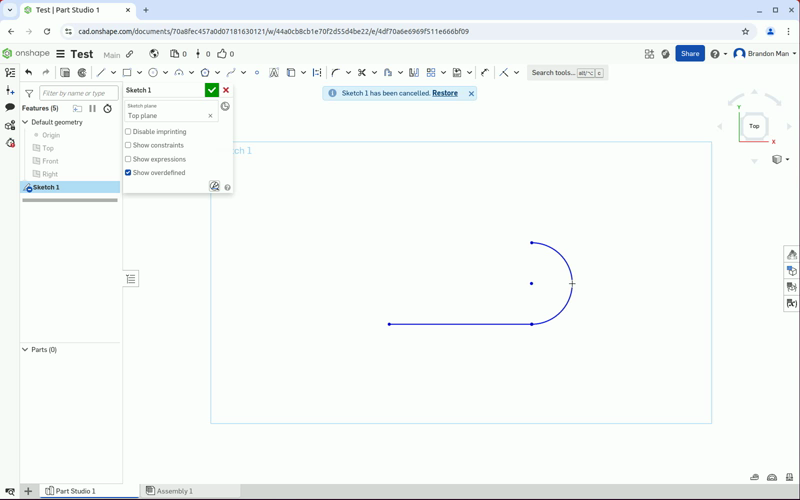
mouse_move(531, 242)
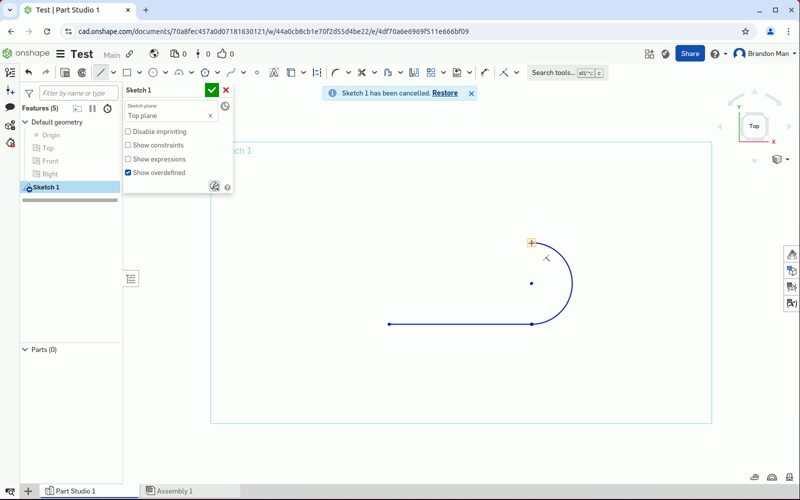
click(531, 242)
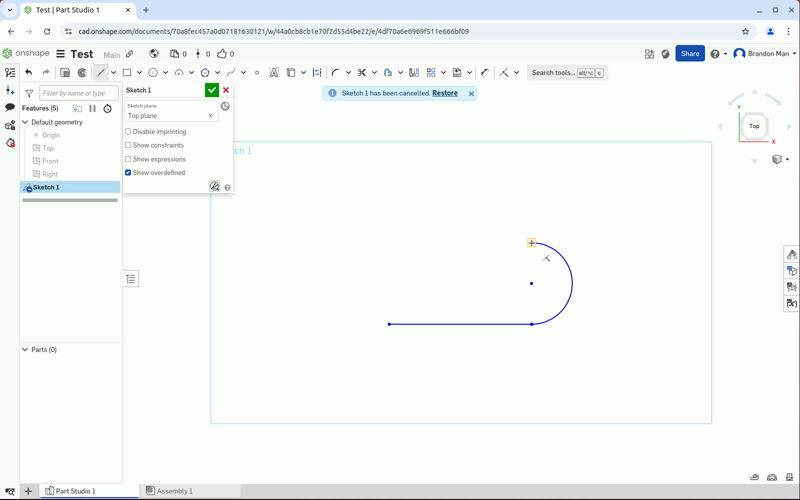
key_down(shift)
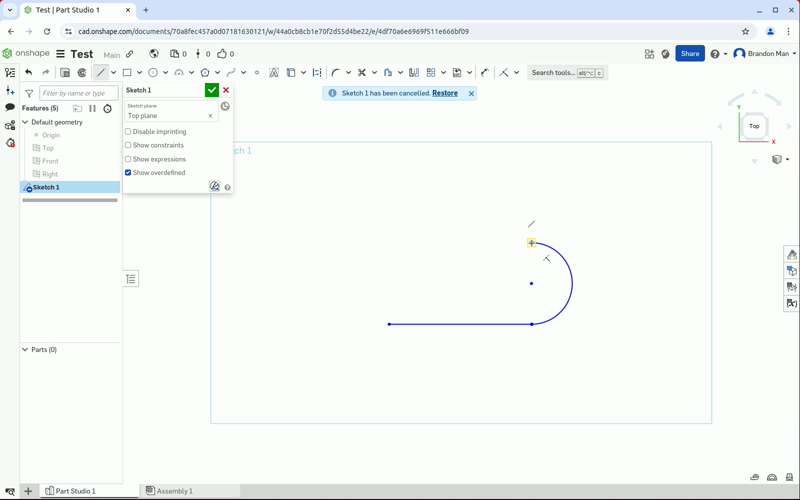
mouse_move(389, 242)
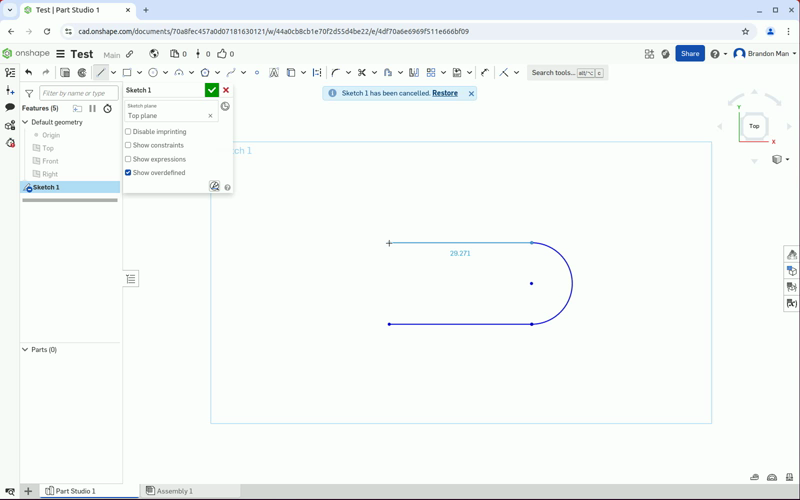
click(389, 242)
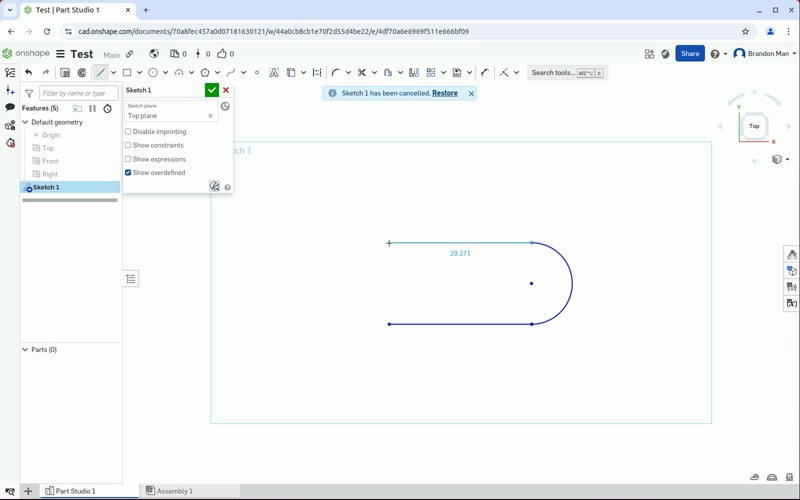
key_up(shift)
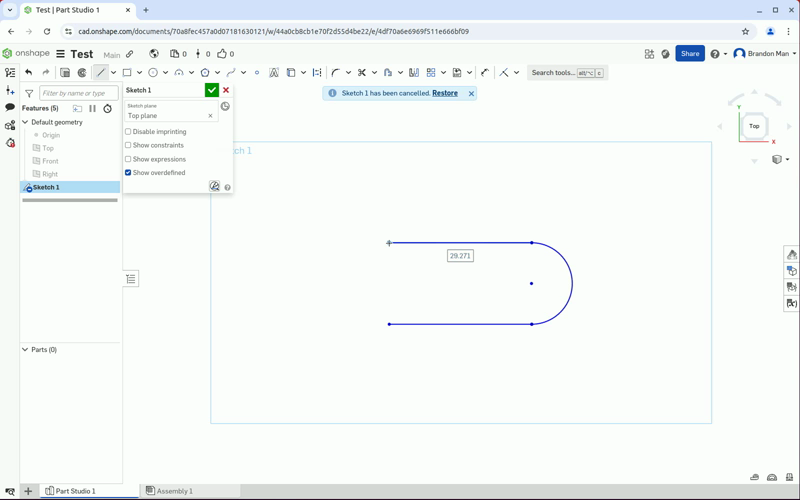
key(esc)
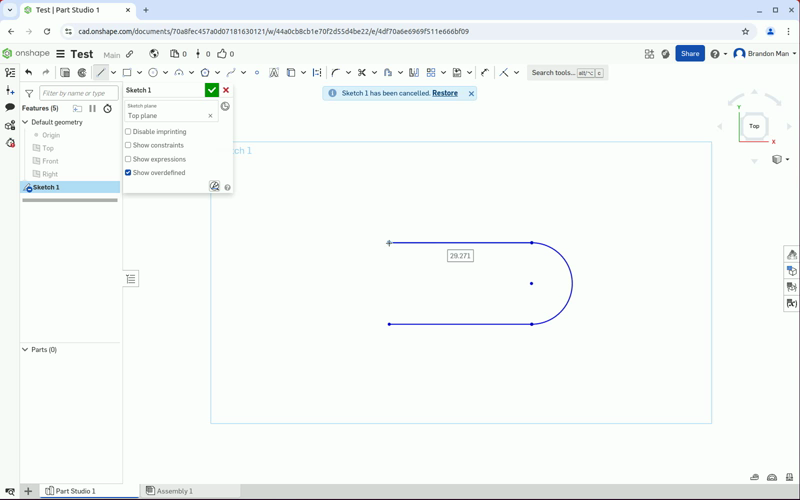
key(a)
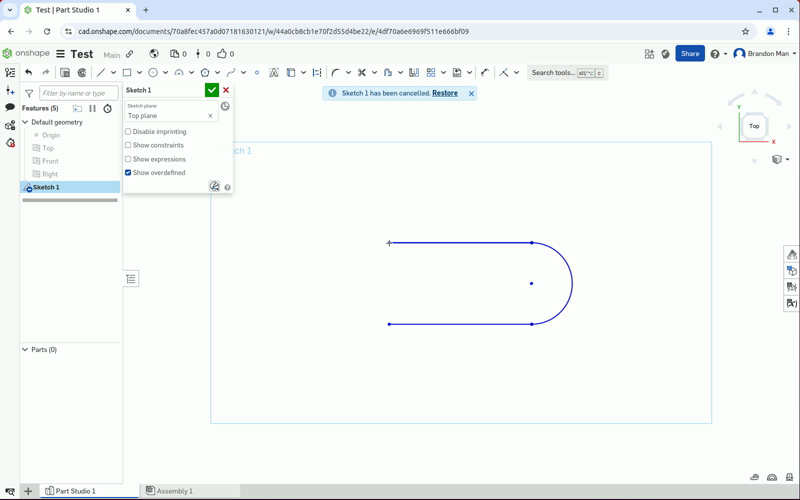
mouse_move(389, 242)
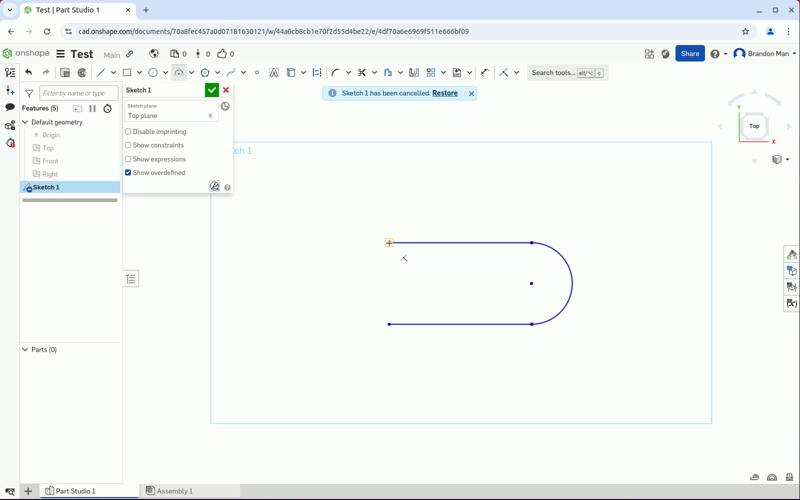
click(389, 242)
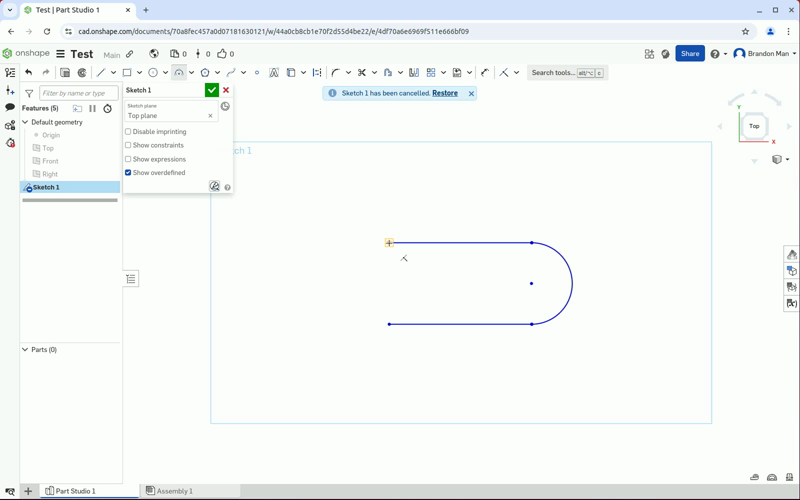
mouse_move(389, 324)
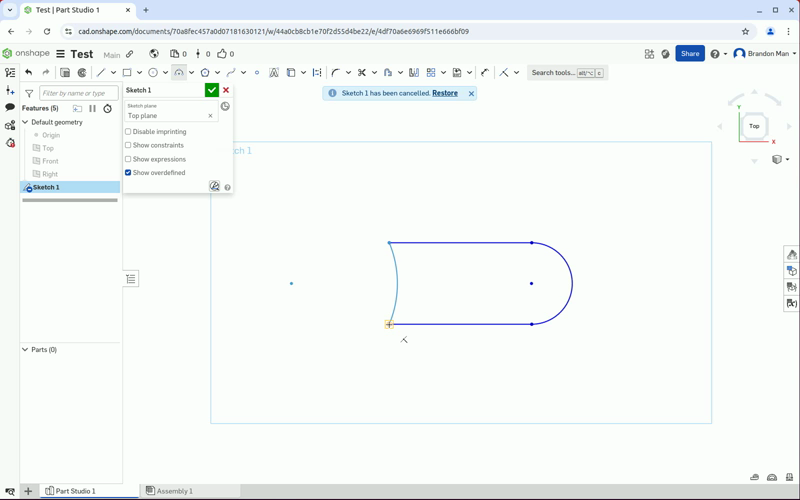
click(389, 324)
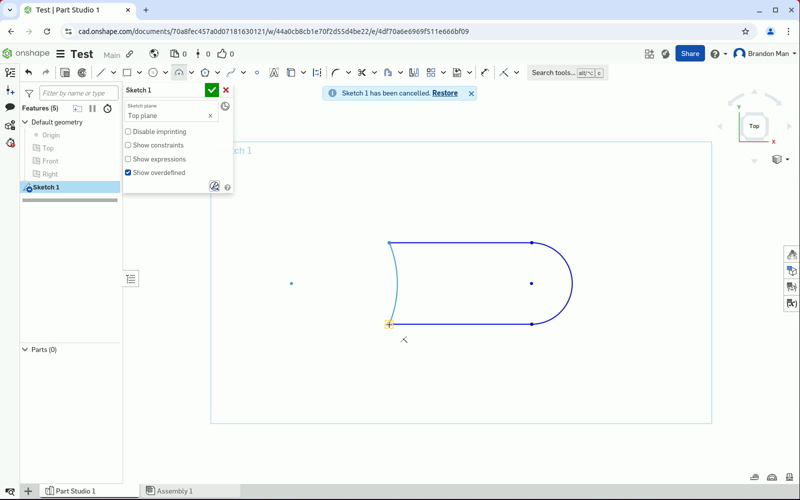
key_down(shift)
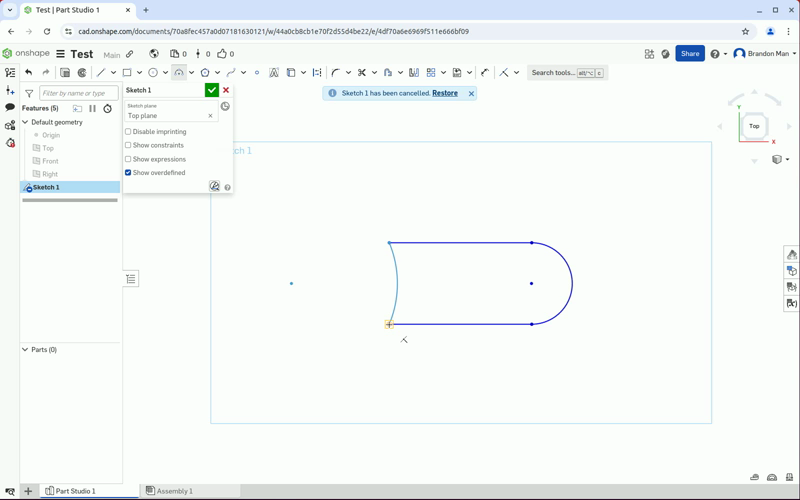
mouse_move(348, 283)
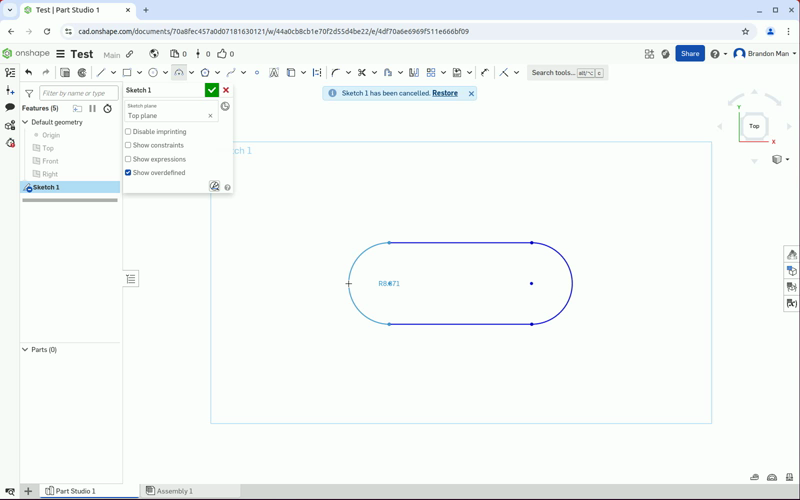
click(348, 283)
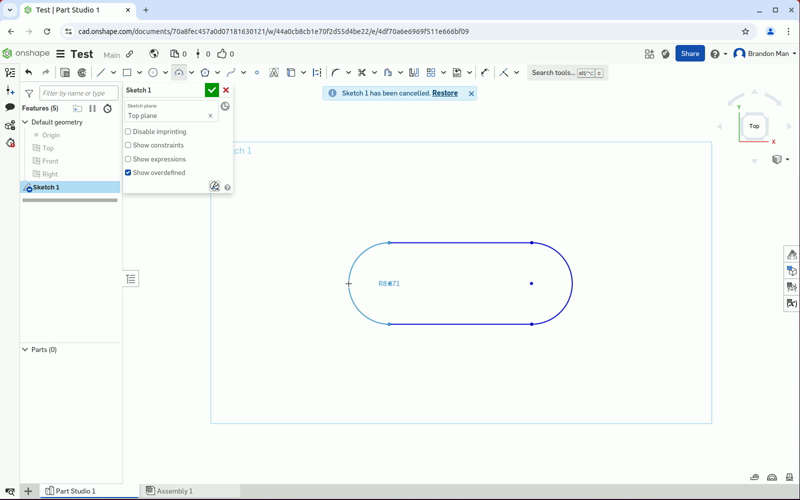
key_up(shift)
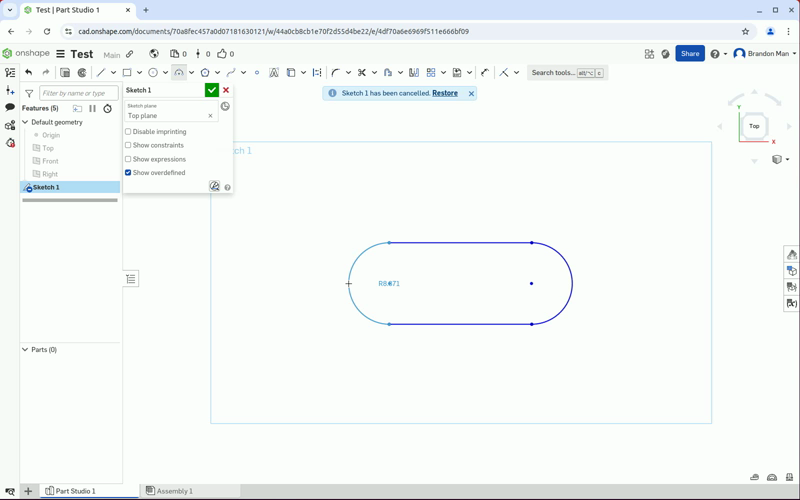
key(esc)
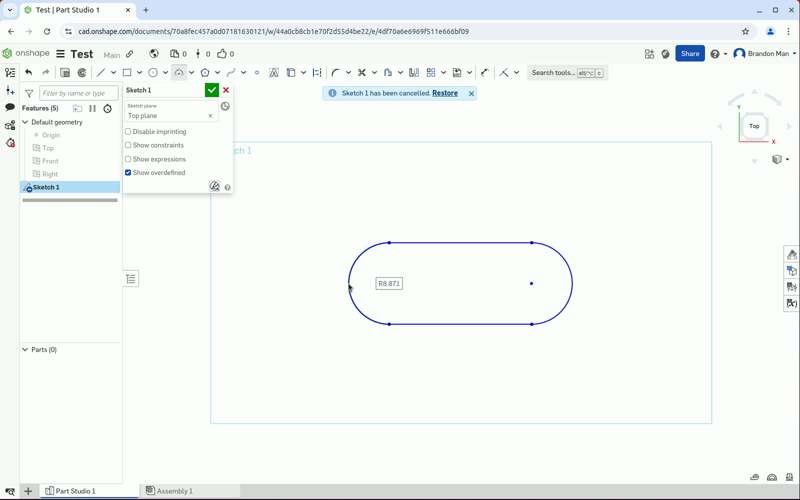
mouse_move(530, 292)
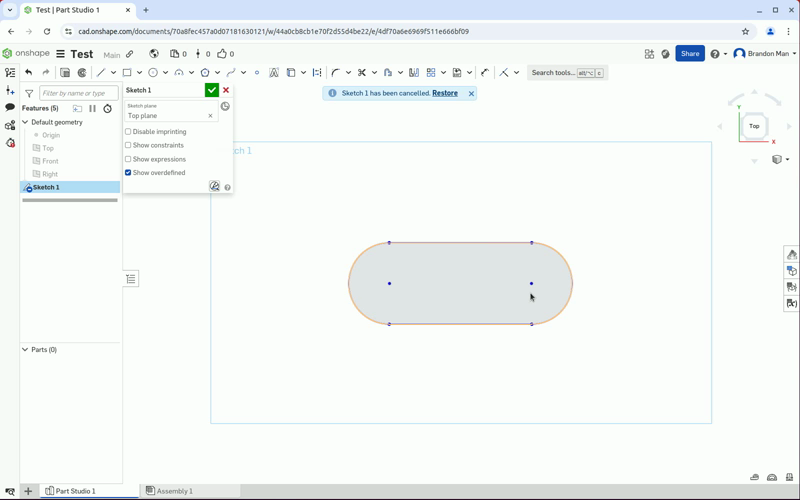
click(530, 292)
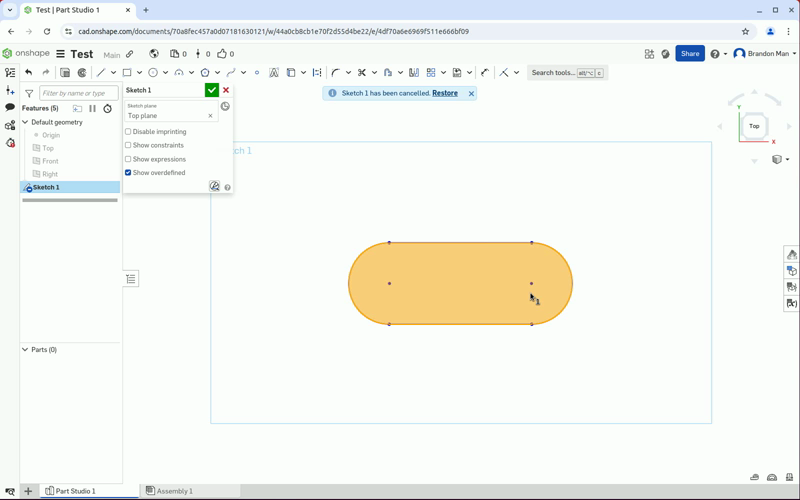
mouse_move(73, 352)
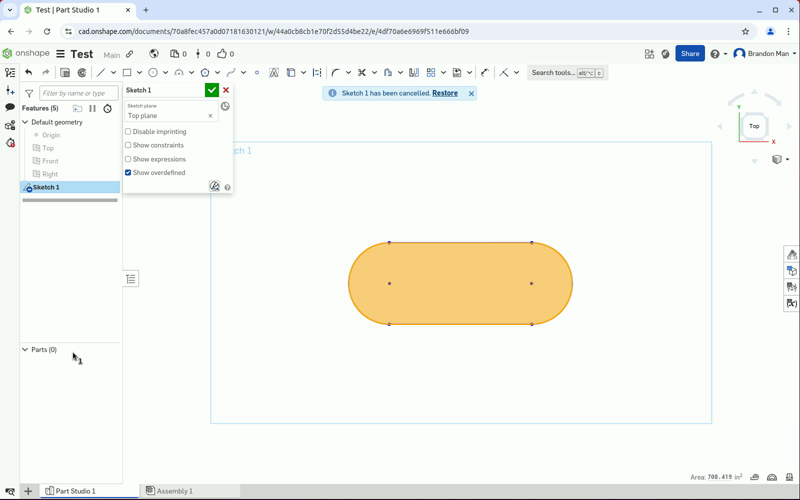
key(shift+y)
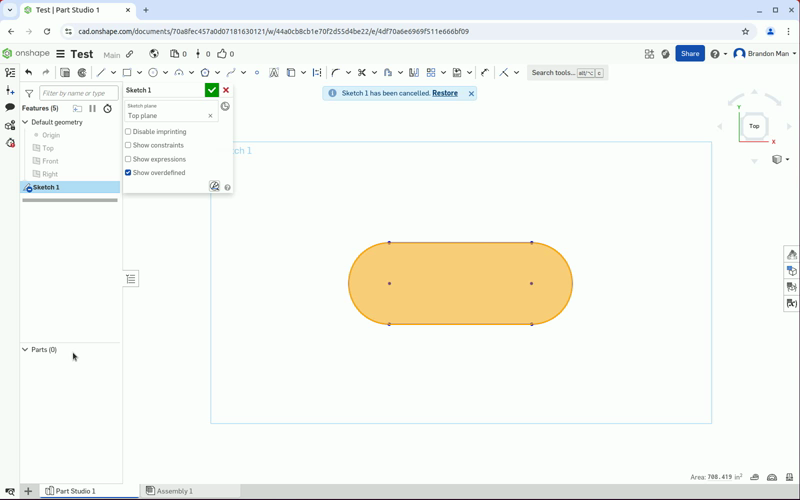
key(shift+e)
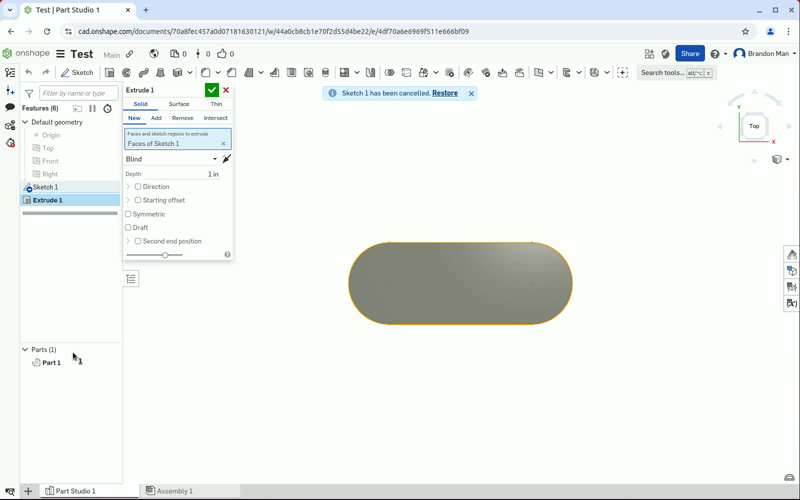
mouse_move(143, 106)
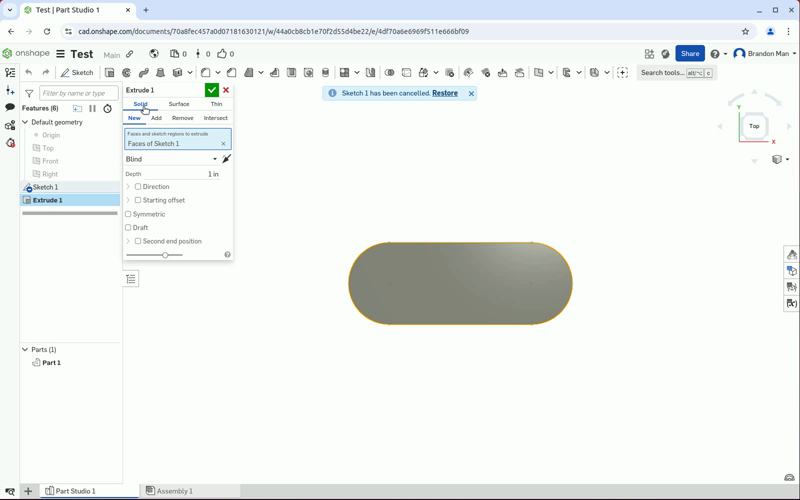
click(143, 106)
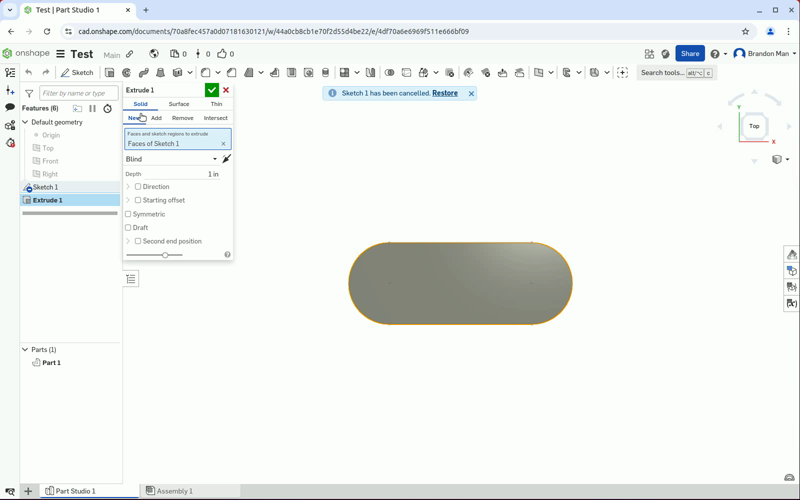
mouse_move(137, 120)
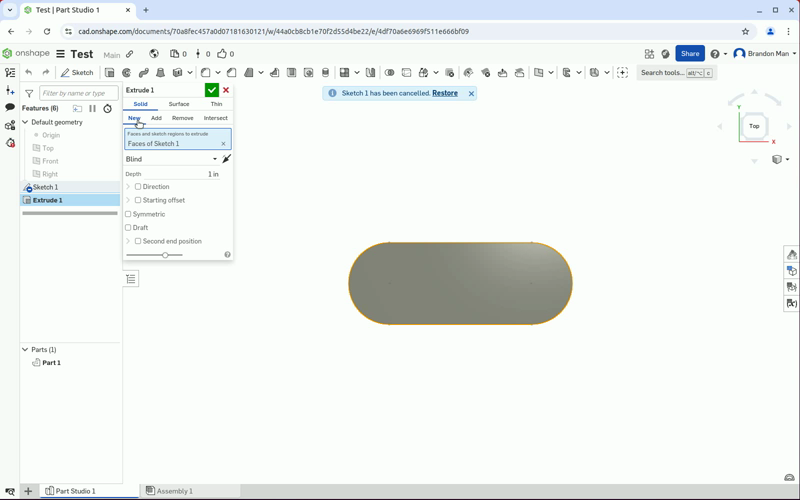
click(137, 120)
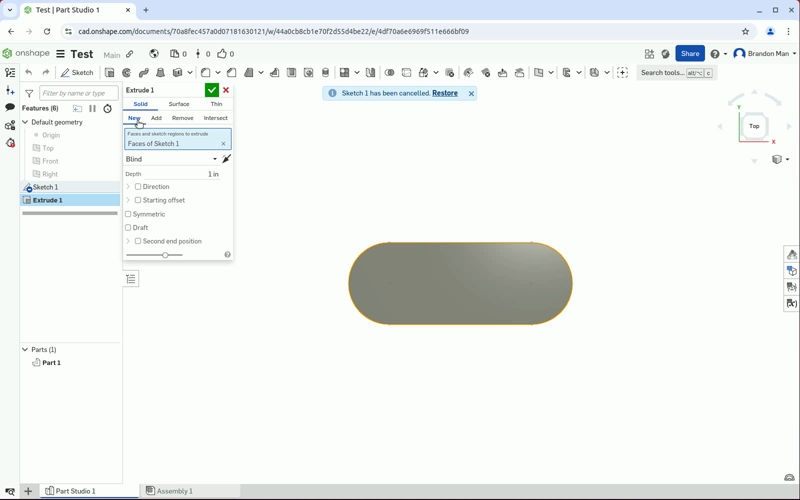
key(tab, 4)
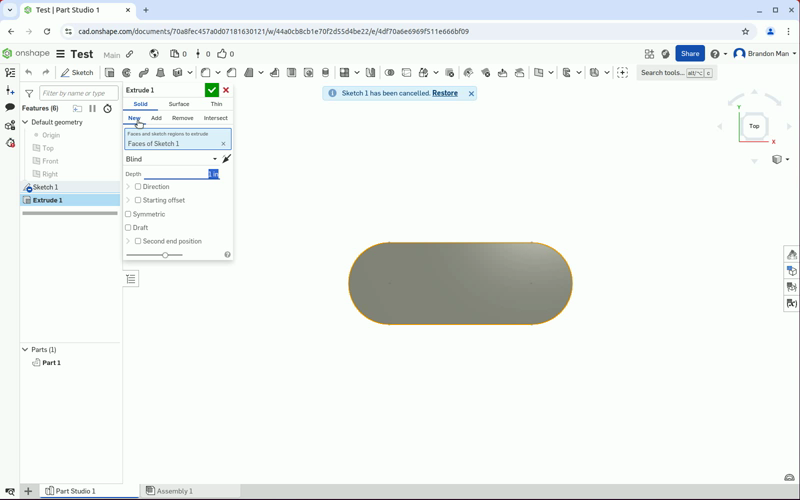
text(6.258)
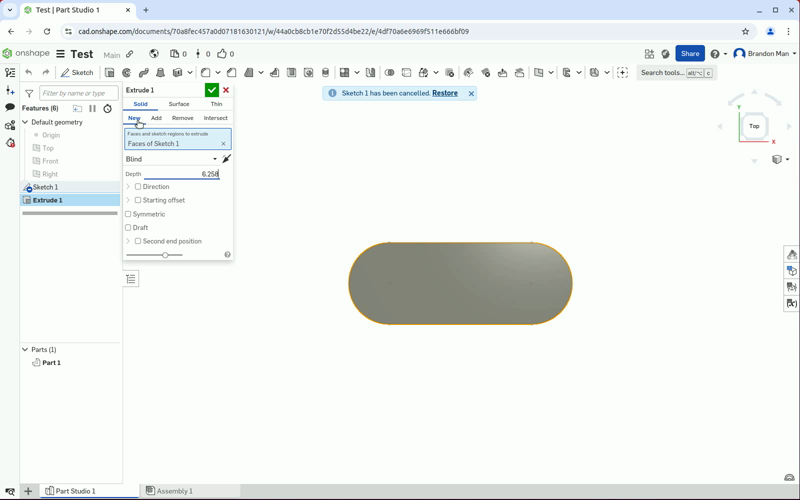
key(tab, 3)
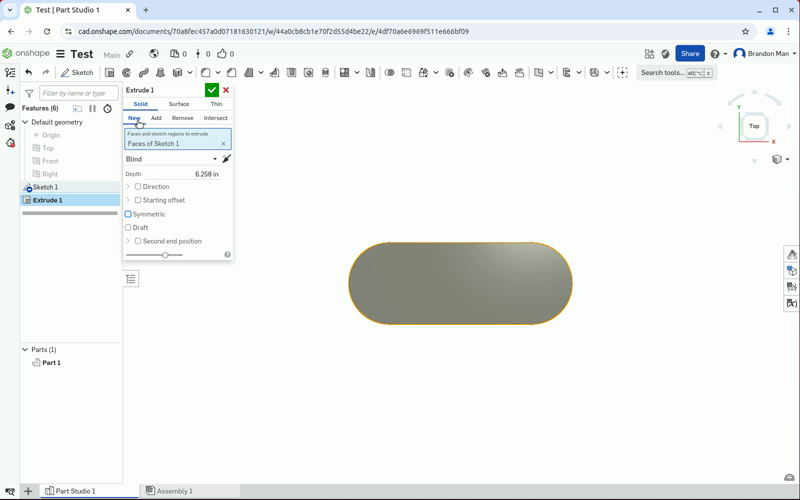
key(space)
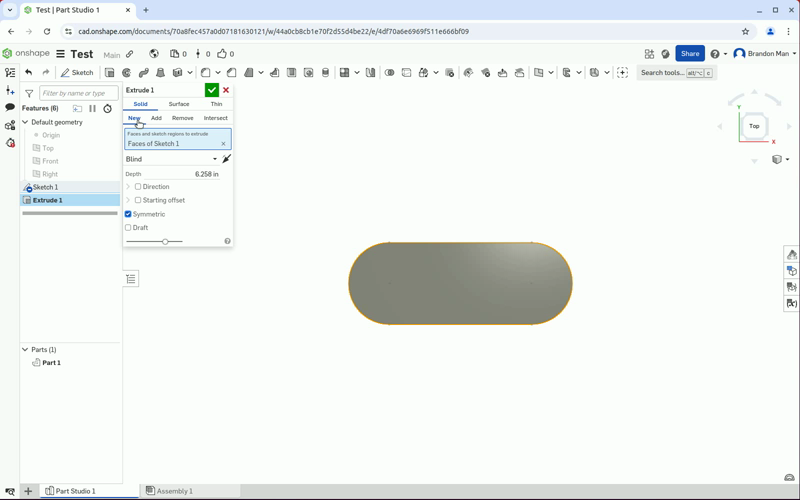
key(enter)
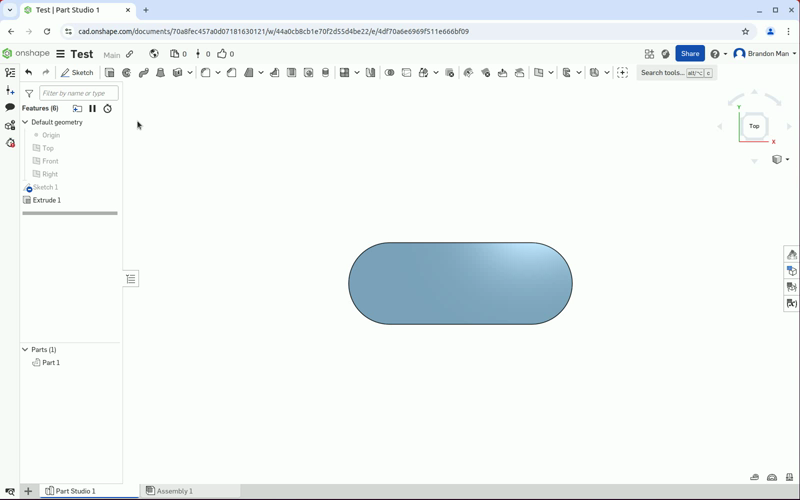
key(shift+h)
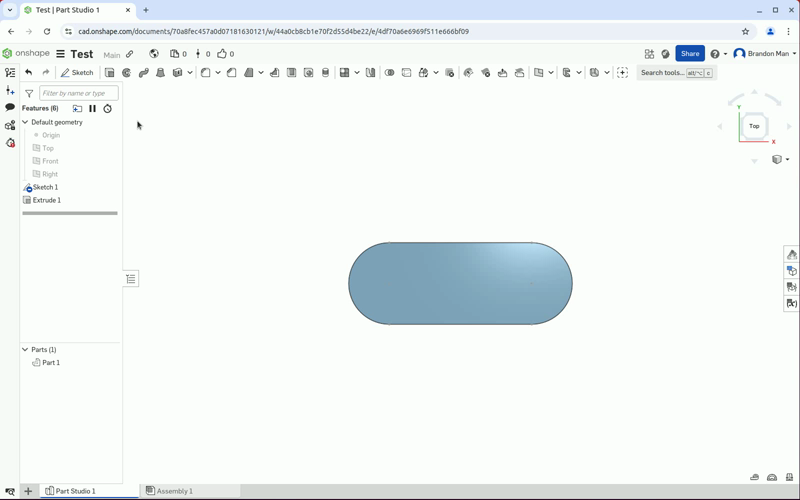
key(shift+h)
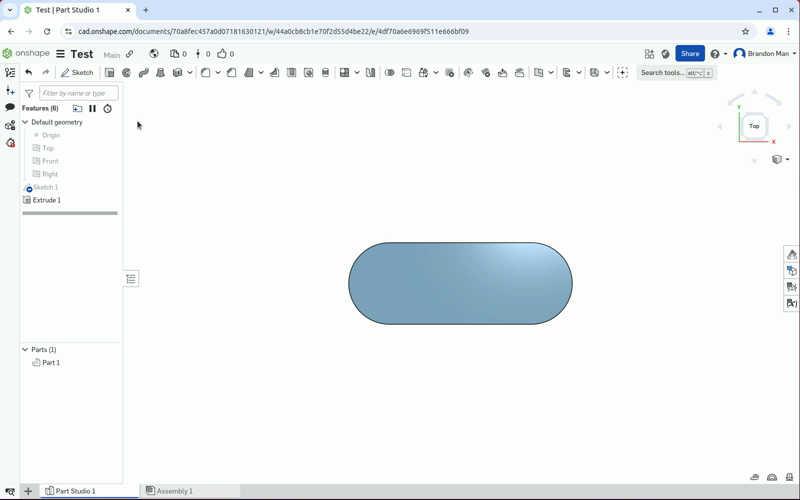
mouse_move(73, 189)
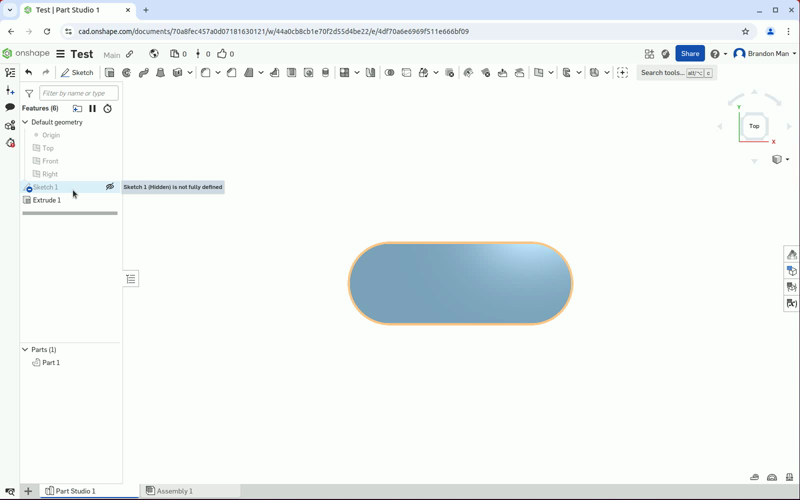
click(73, 189)
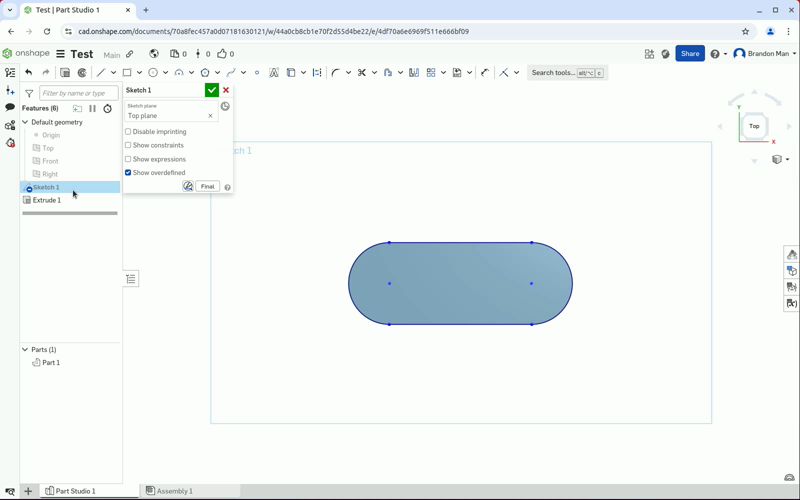
mouse_move(229, 92)
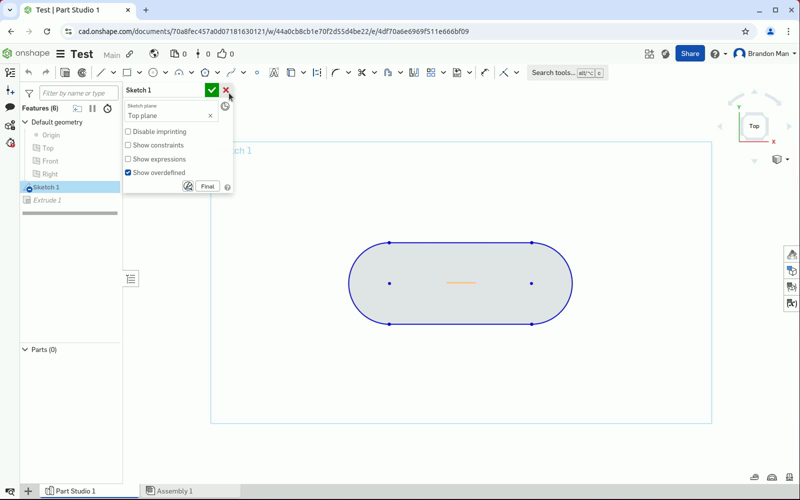
click(229, 92)
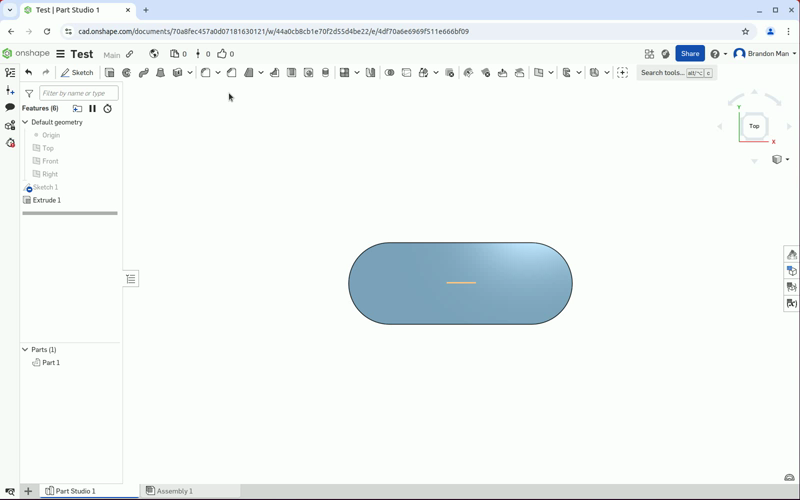
mouse_move(541, 75)
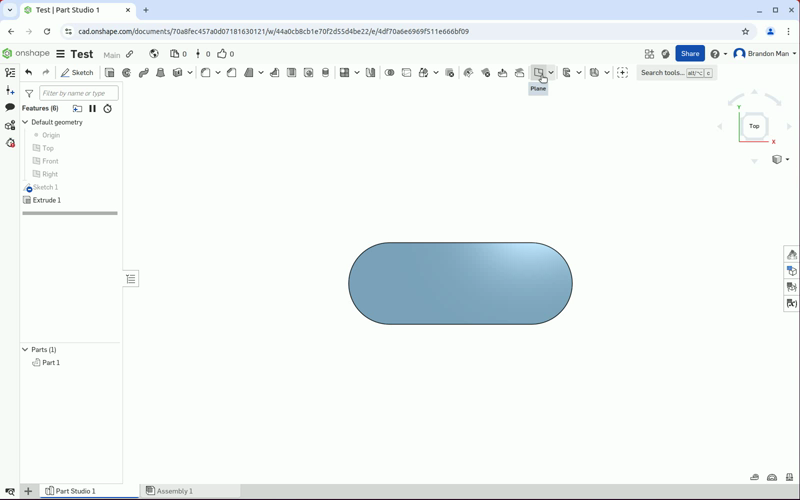
click(541, 75)
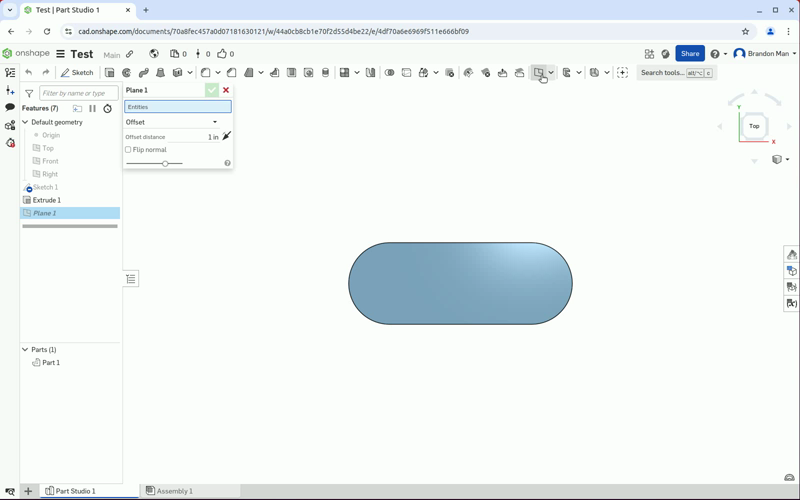
mouse_move(73, 150)
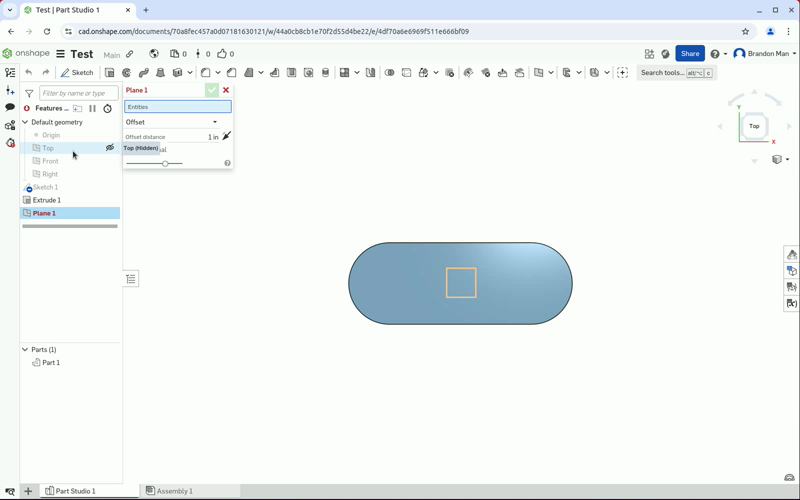
click(73, 150)
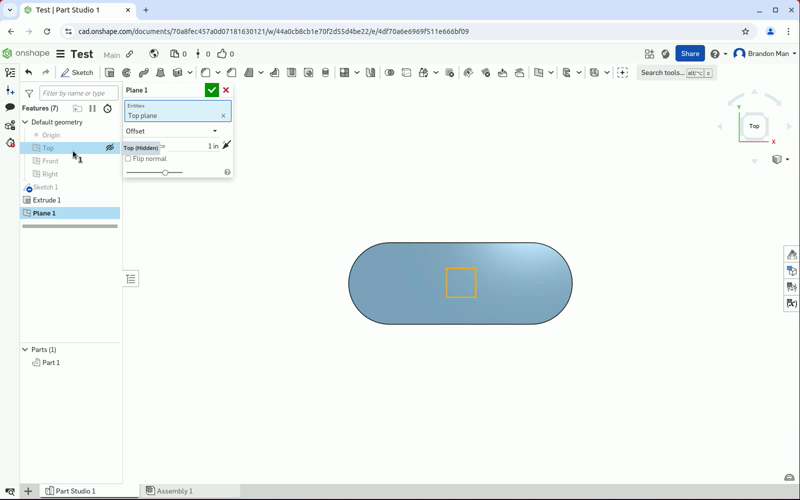
key(tab, 2)
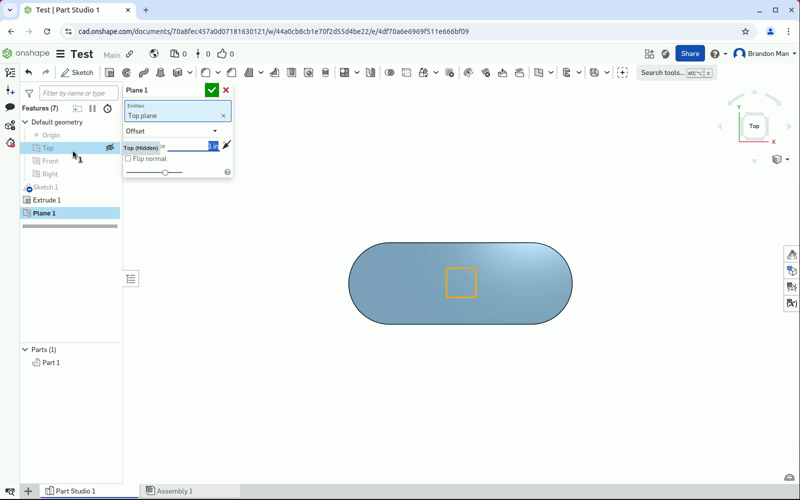
text(3.143)
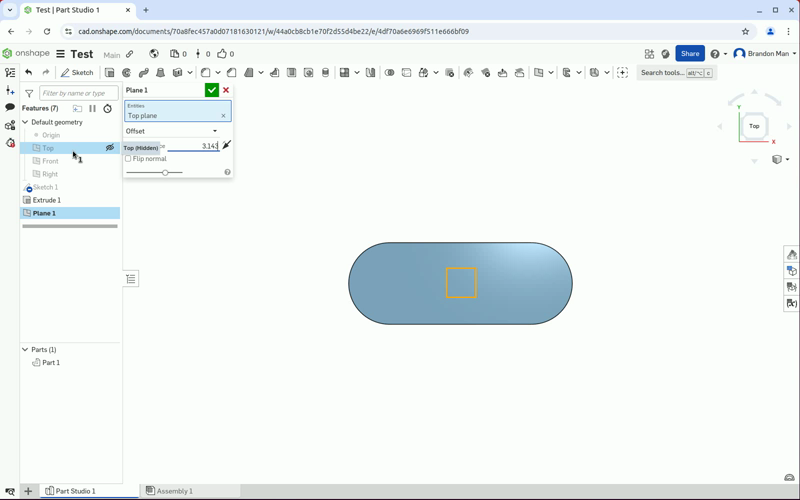
key(enter, 2)
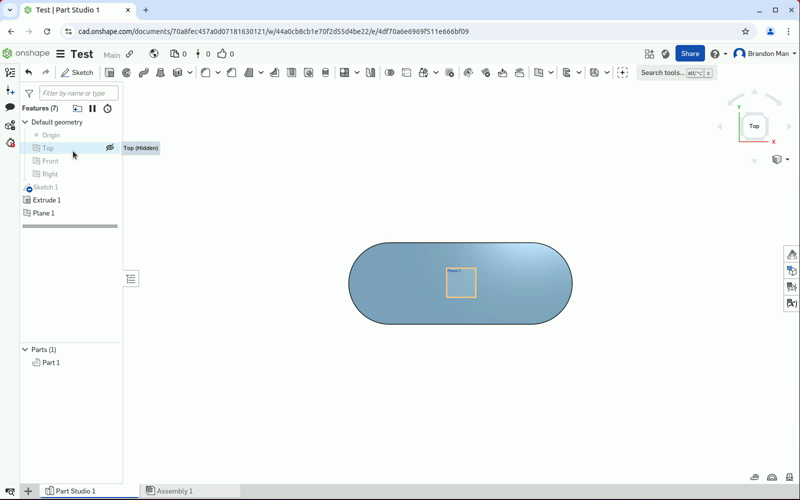
key(shift+s)
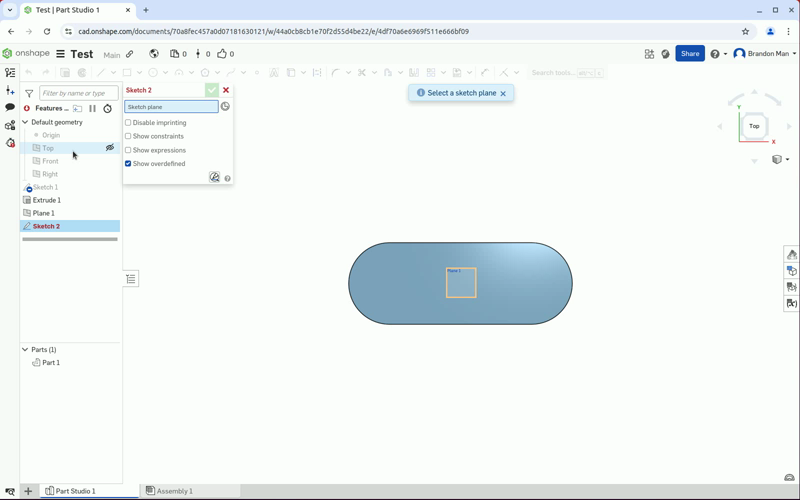
mouse_move(73, 215)
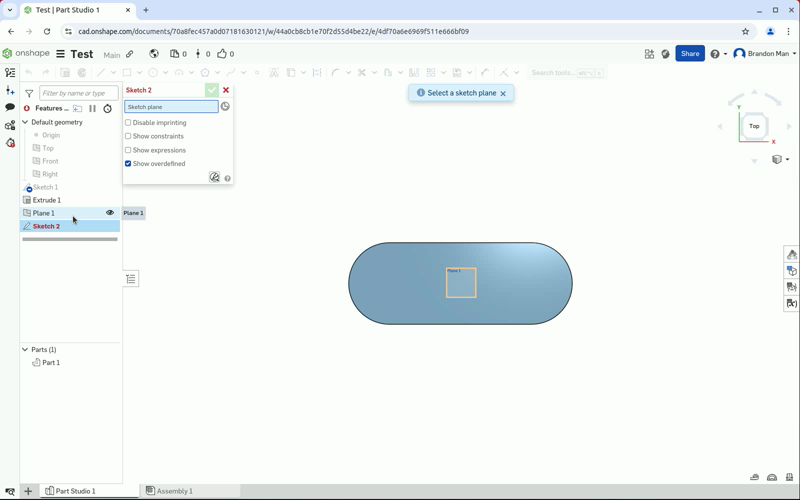
click(73, 215)
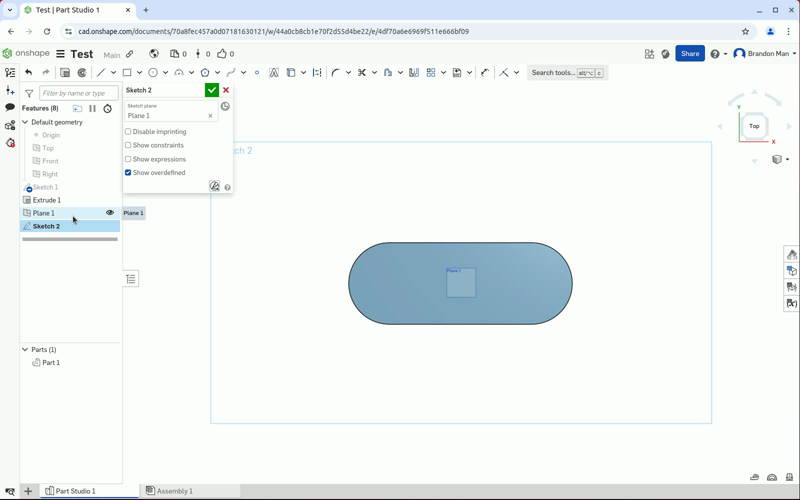
mouse_move(73, 352)
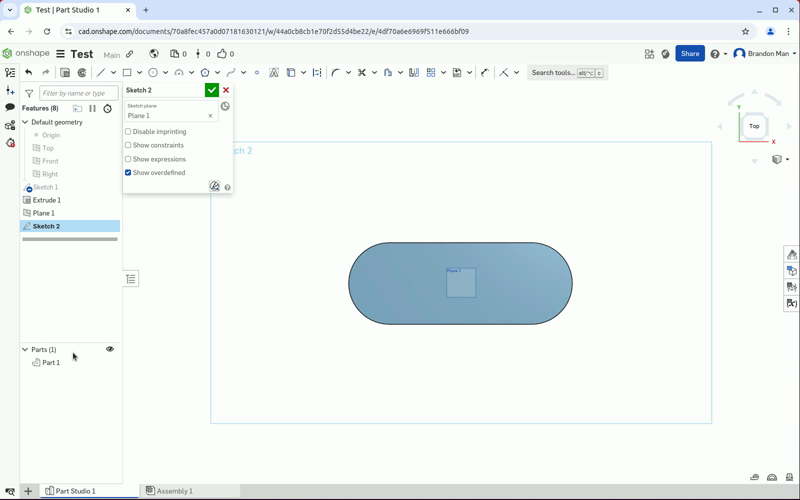
key(y)
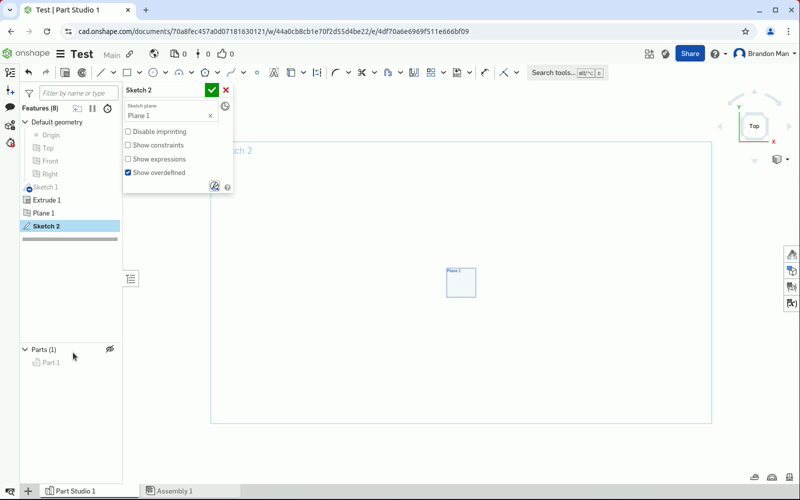
key(c)
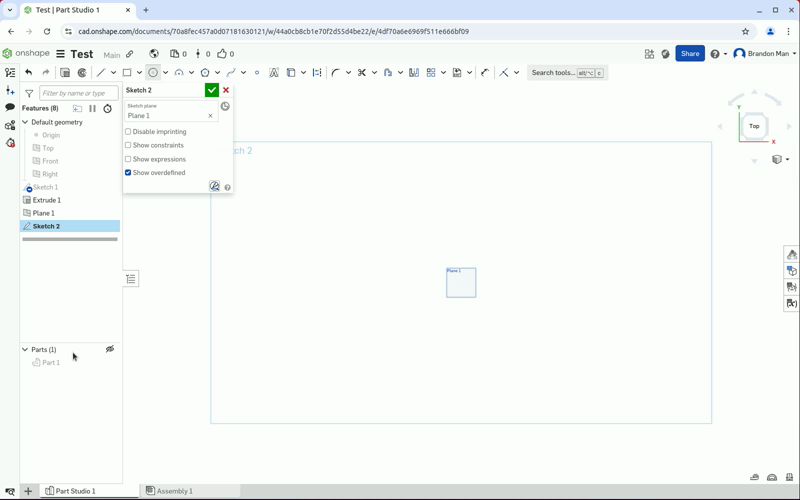
key_down(shift)
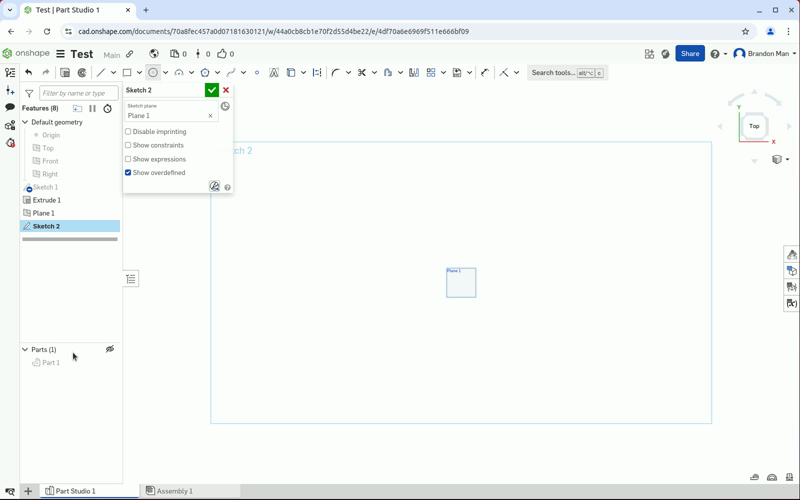
mouse_move(461, 282)
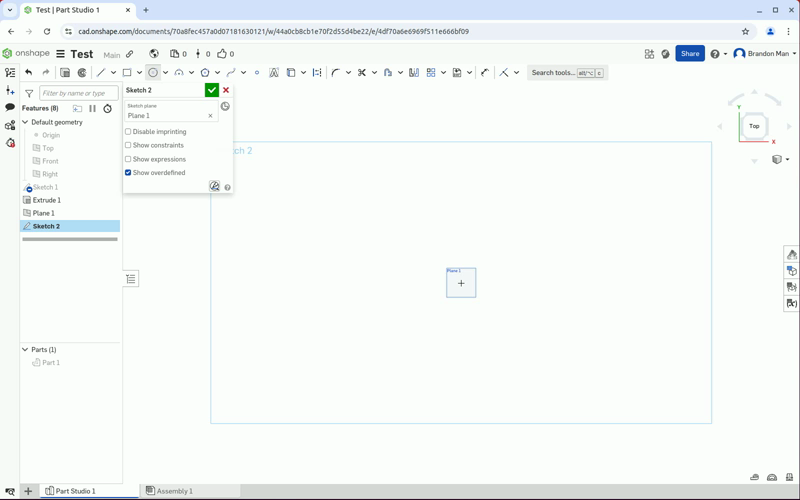
click(461, 282)
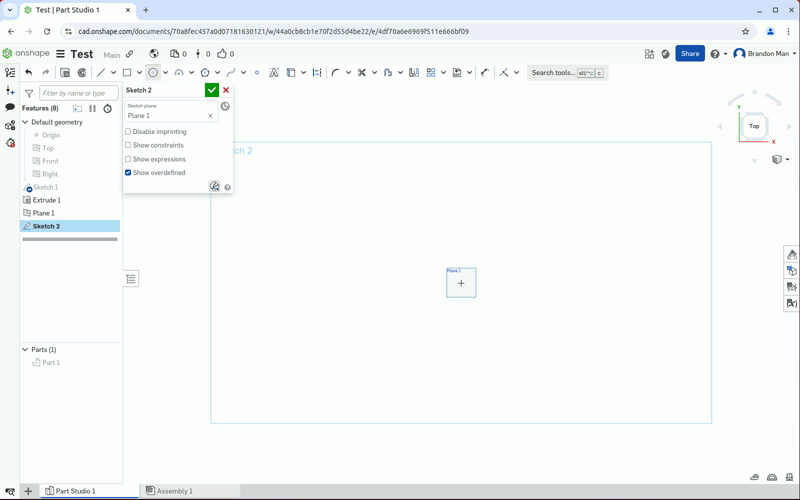
key_up(shift)
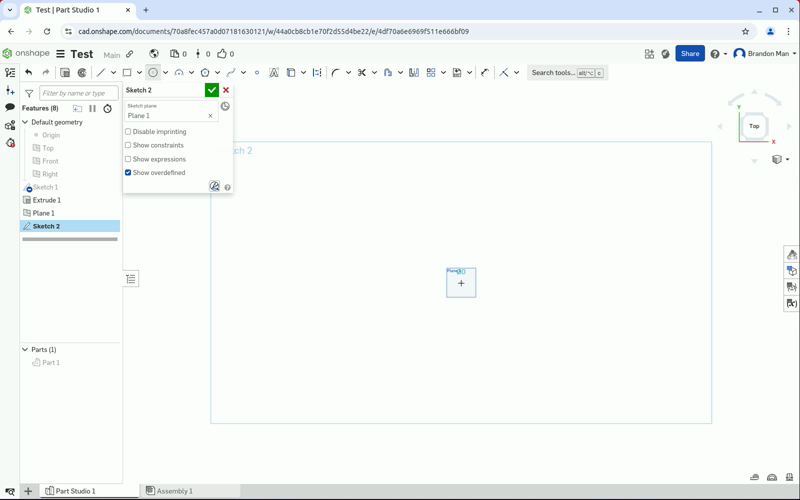
mouse_move(503, 282)
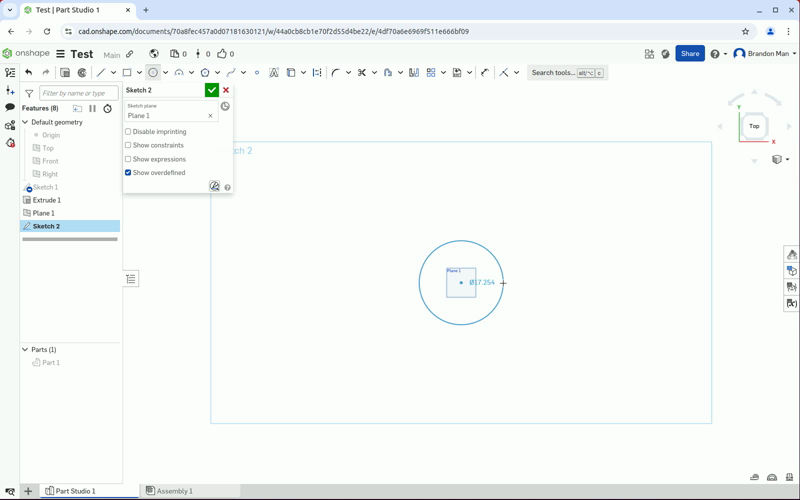
click(503, 282)
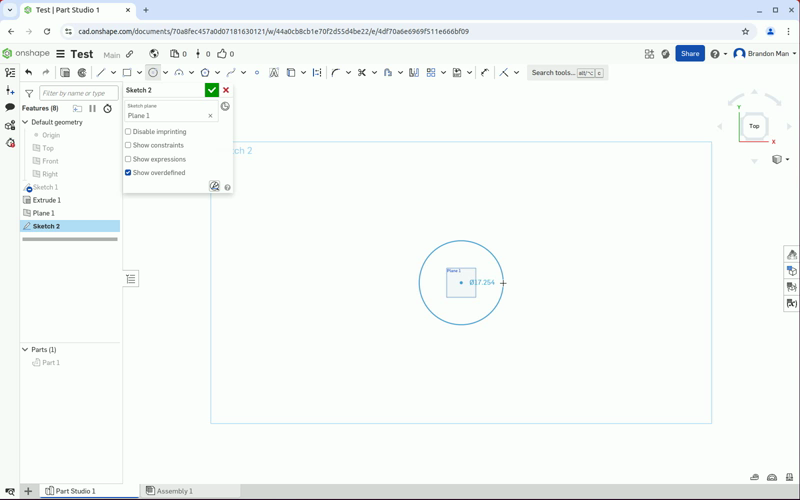
key(esc)
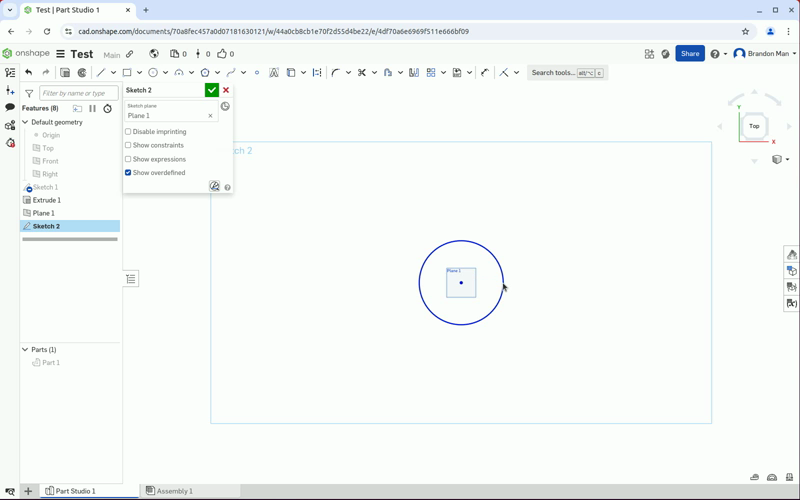
mouse_move(485, 266)
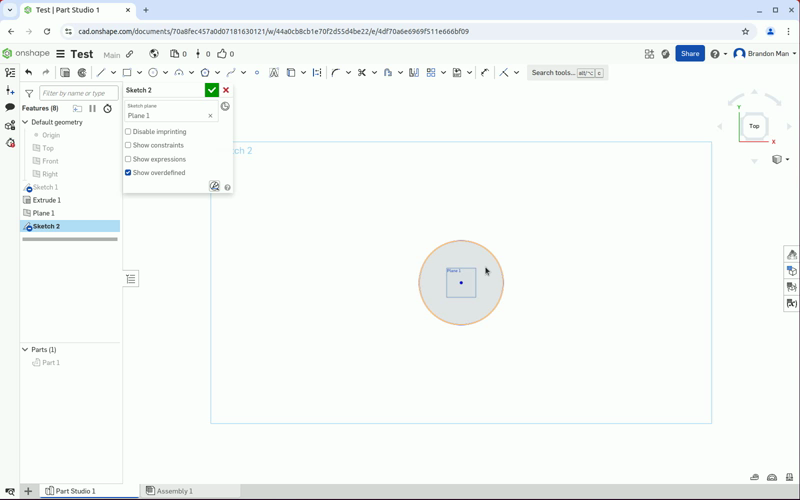
click(485, 266)
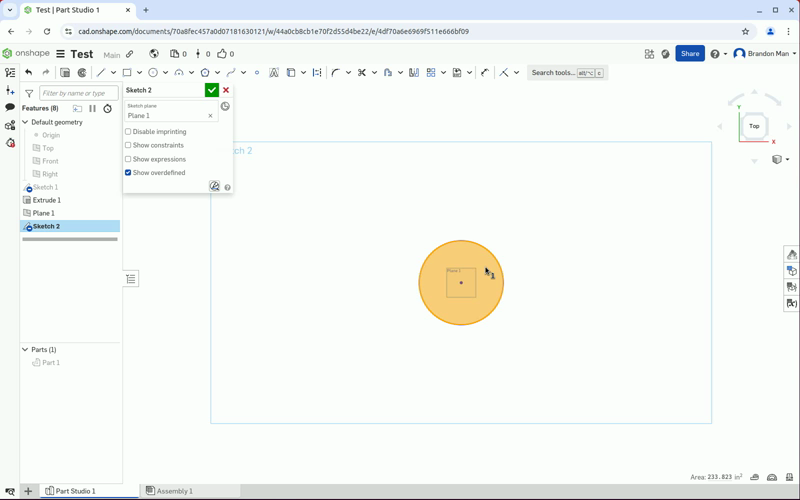
mouse_move(73, 352)
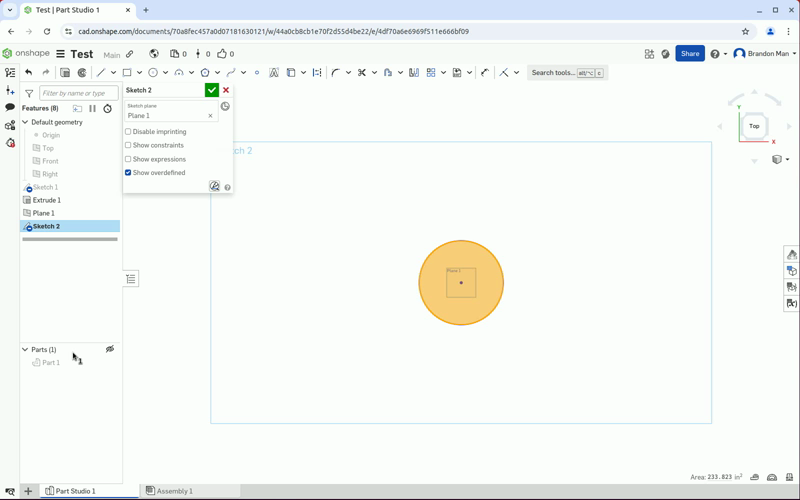
key(shift+y)
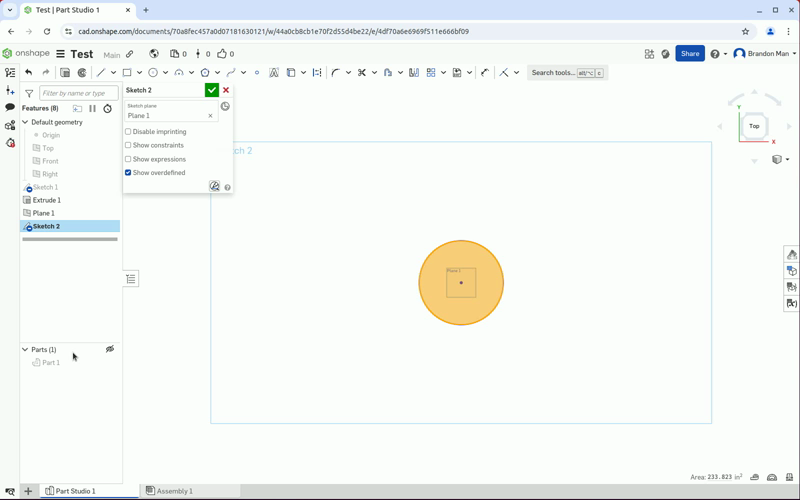
key(shift+e)
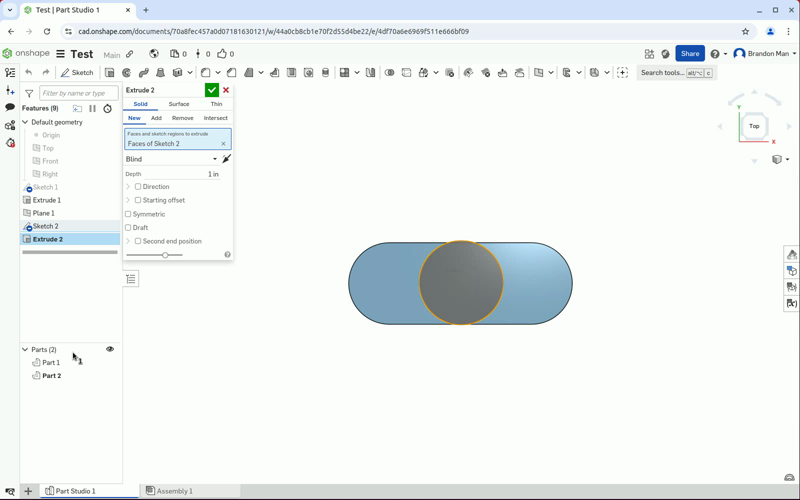
mouse_move(143, 106)
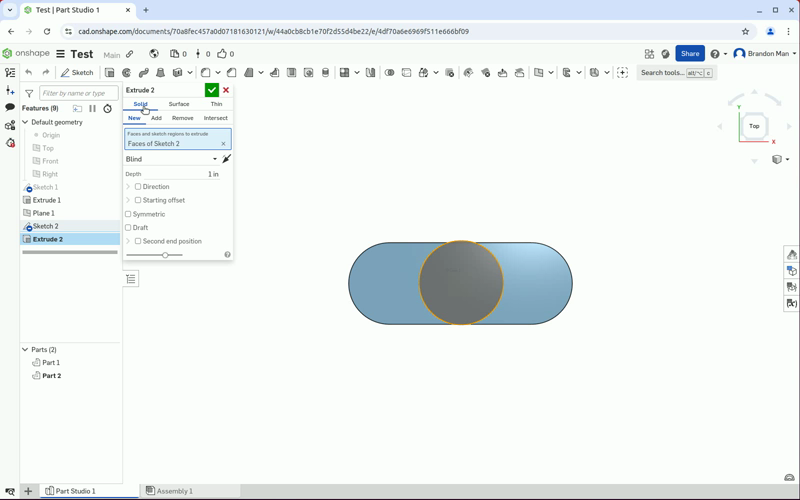
click(143, 106)
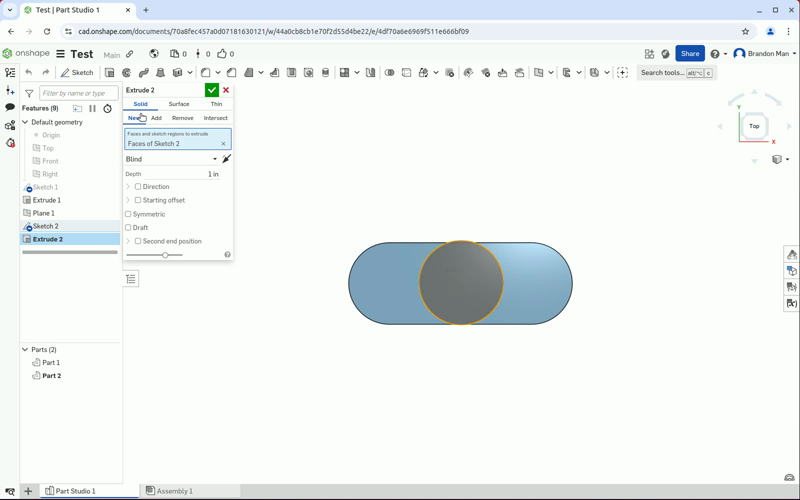
mouse_move(137, 120)
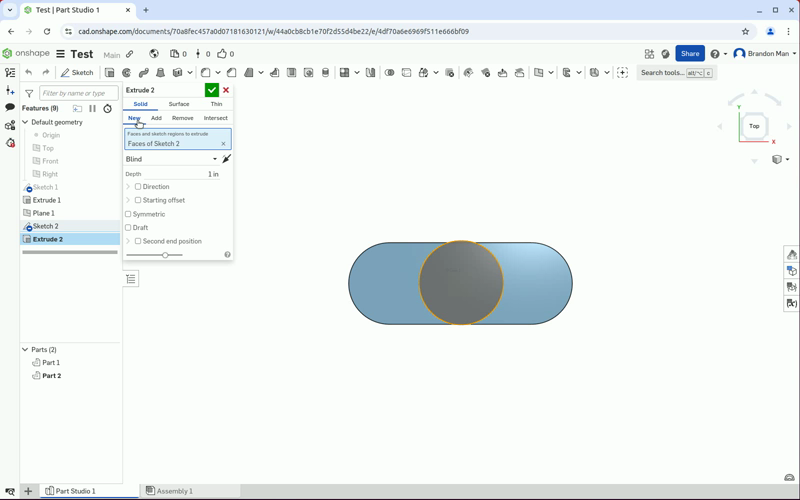
click(137, 120)
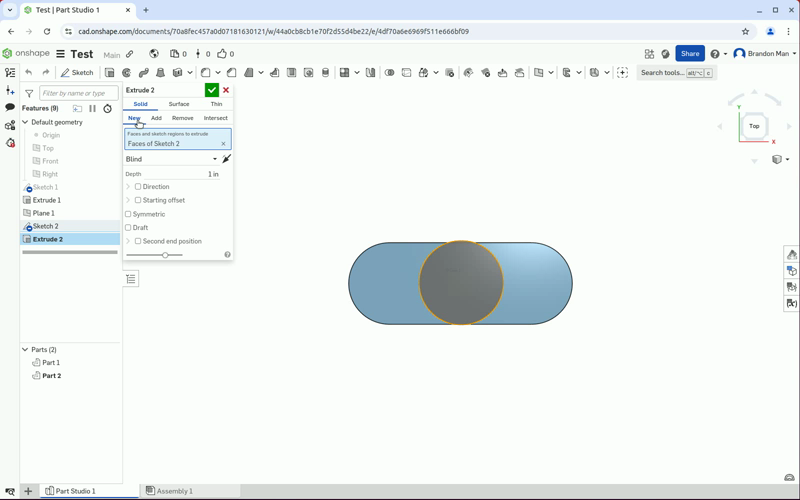
key(tab, 4)
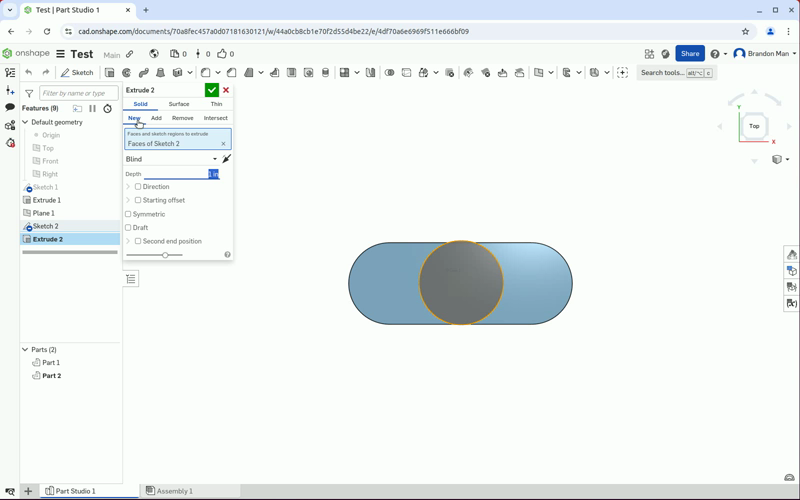
text(10.591)
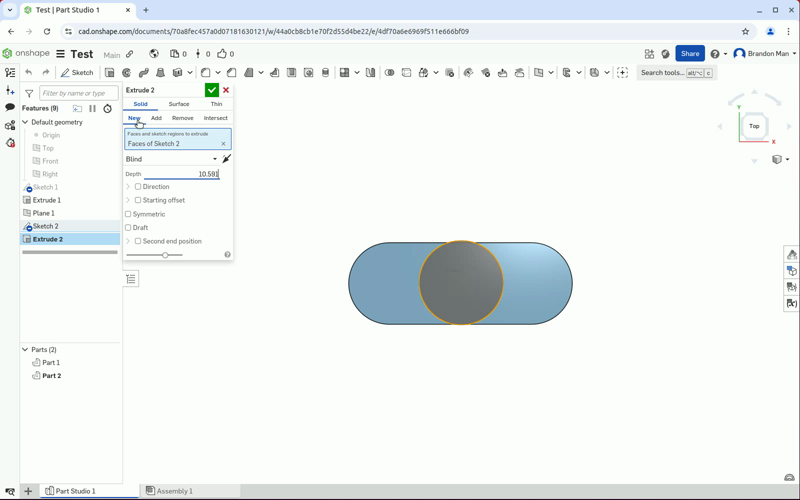
key(enter)
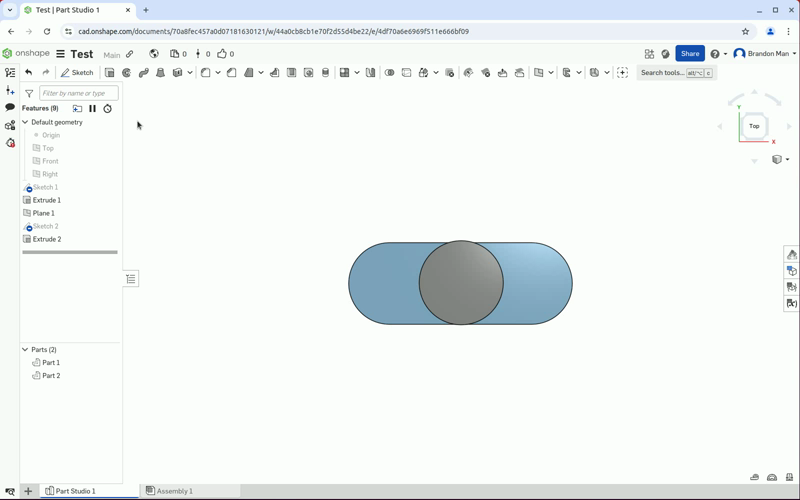
key(shift+h)
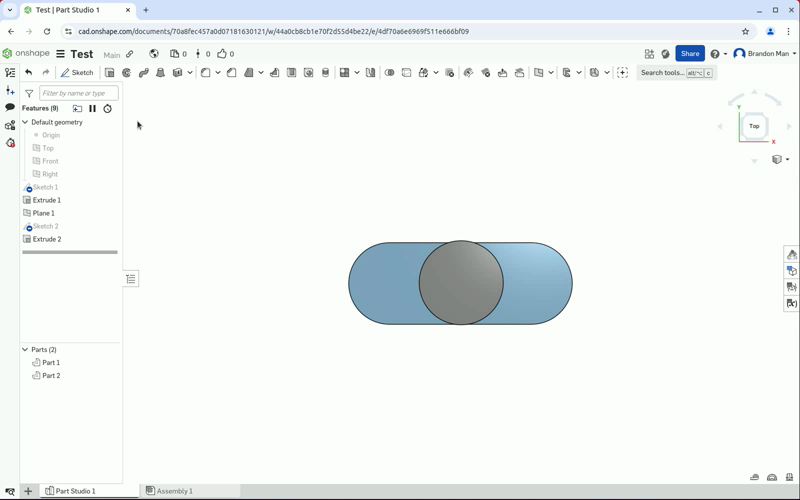
key(shift+h)
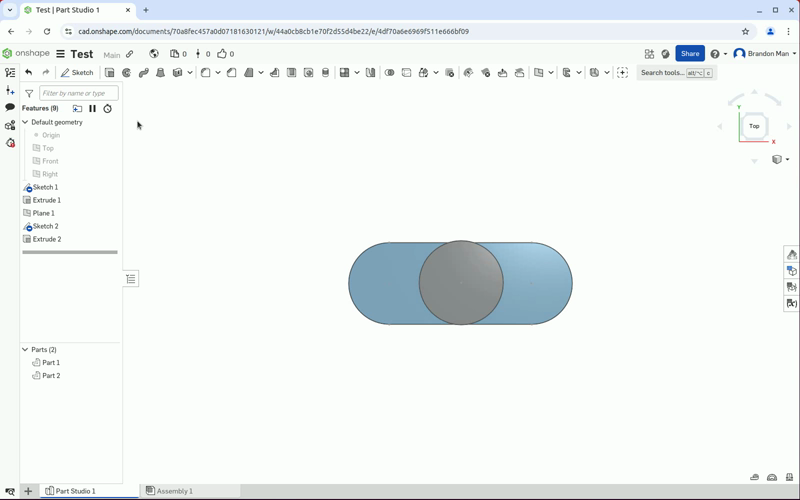
key(shift+7)
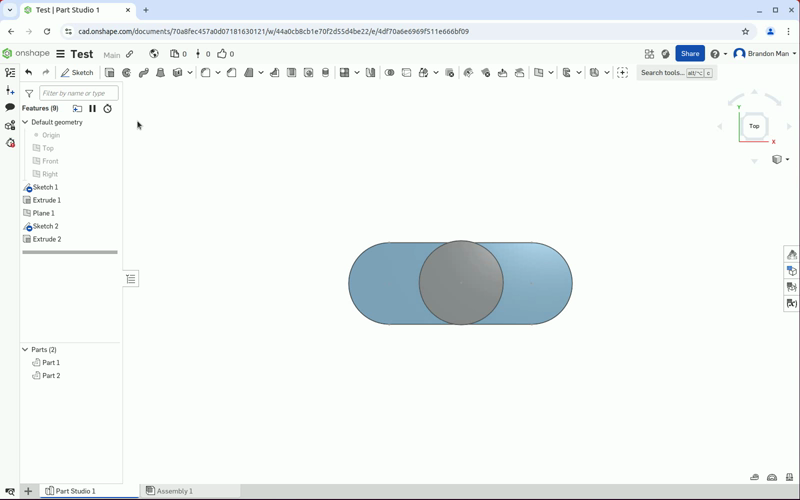
key(up, 3)
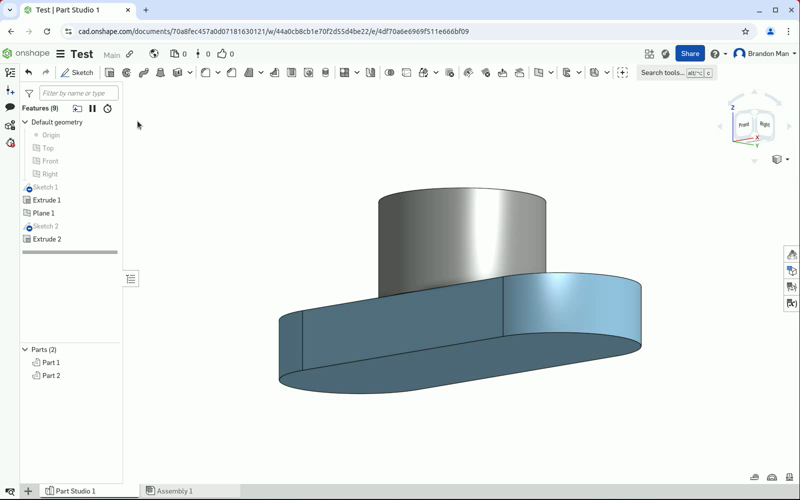
key(left, 3)
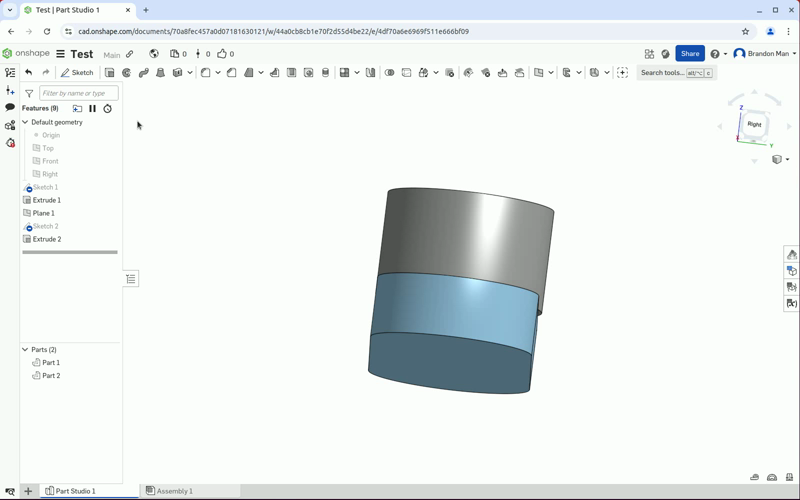
key(right, 3)
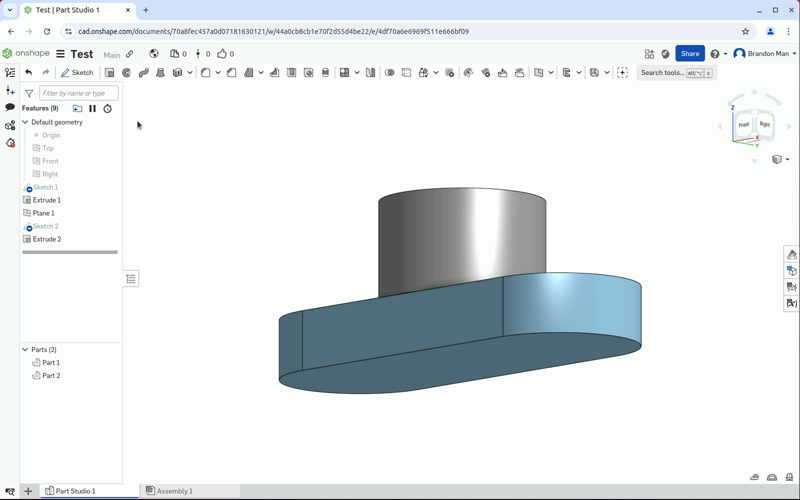
key(down, 3)
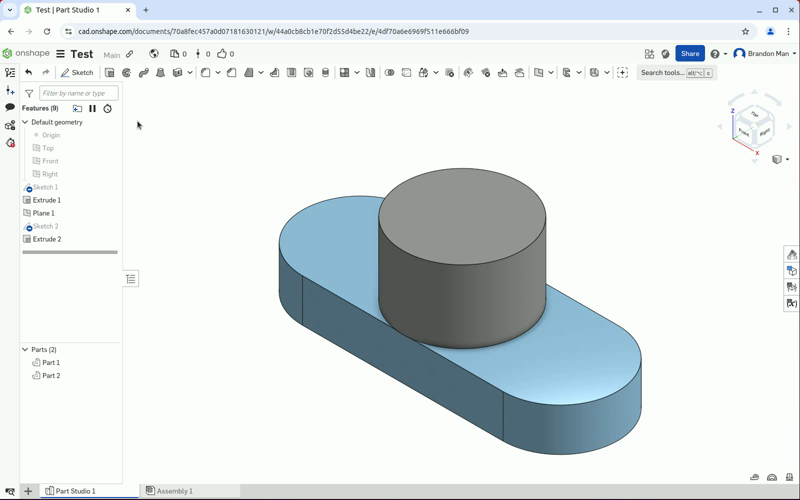
mouse_move(73, 189)
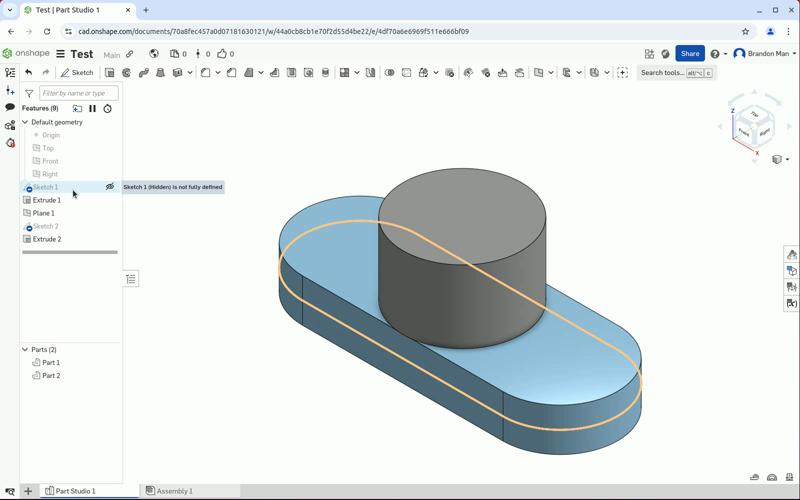
click(73, 189)